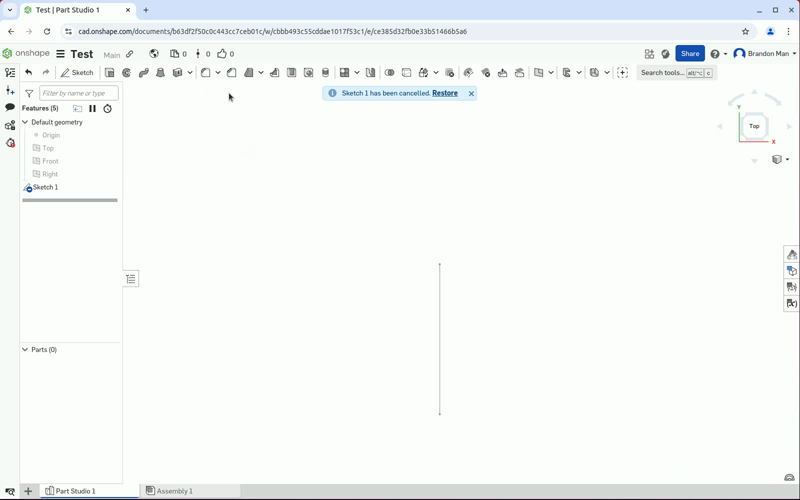
key(shift+h)
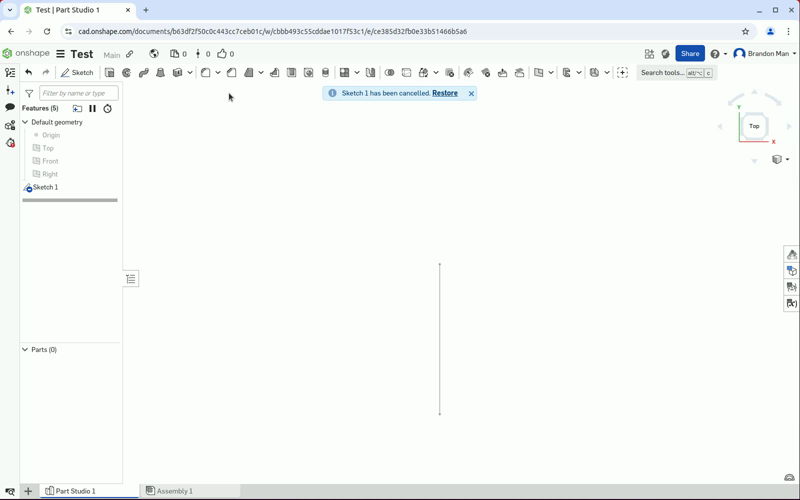
key(shift+s)
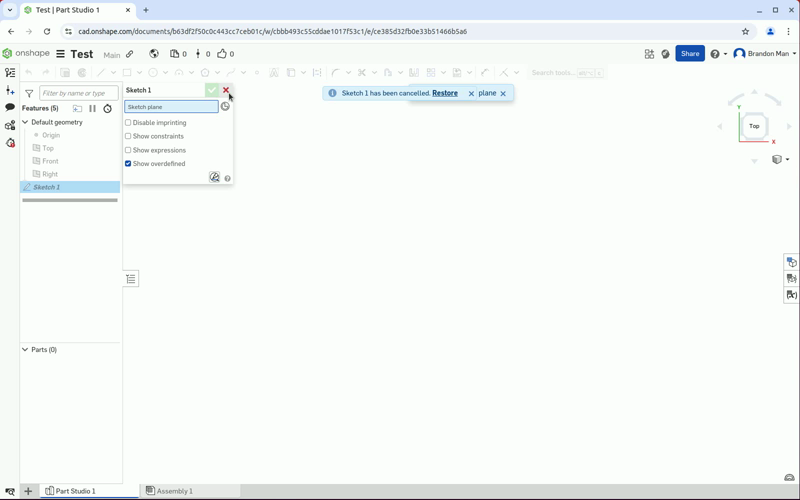
mouse_move(73, 150)
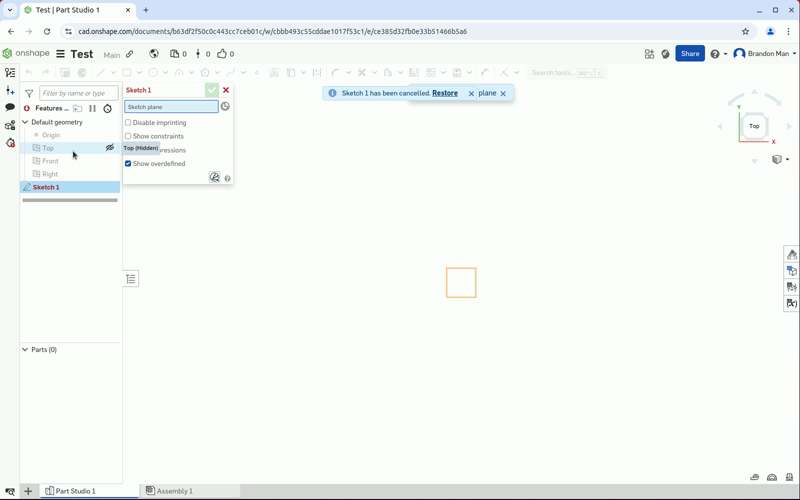
click(73, 150)
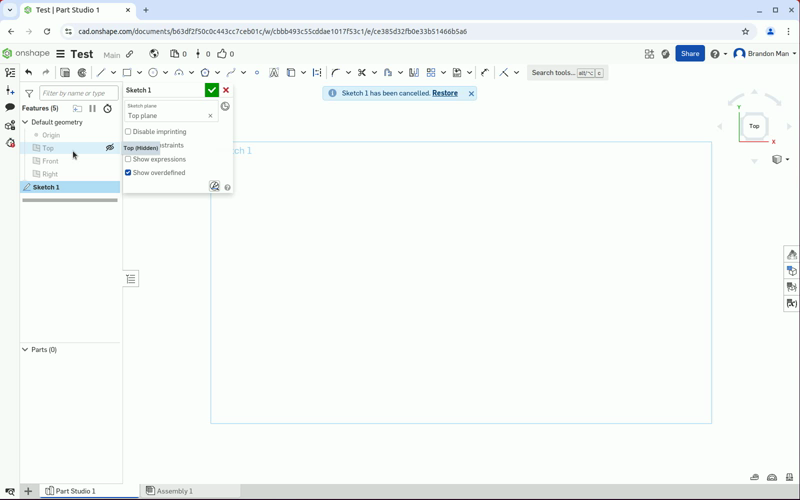
mouse_move(73, 352)
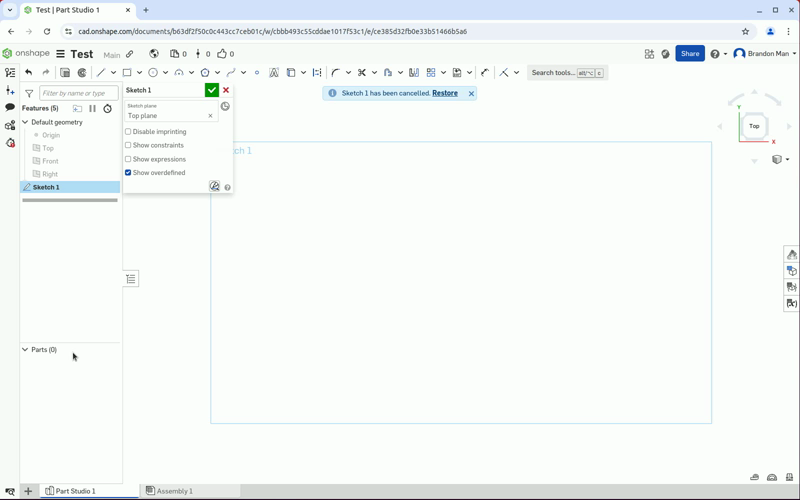
key(y)
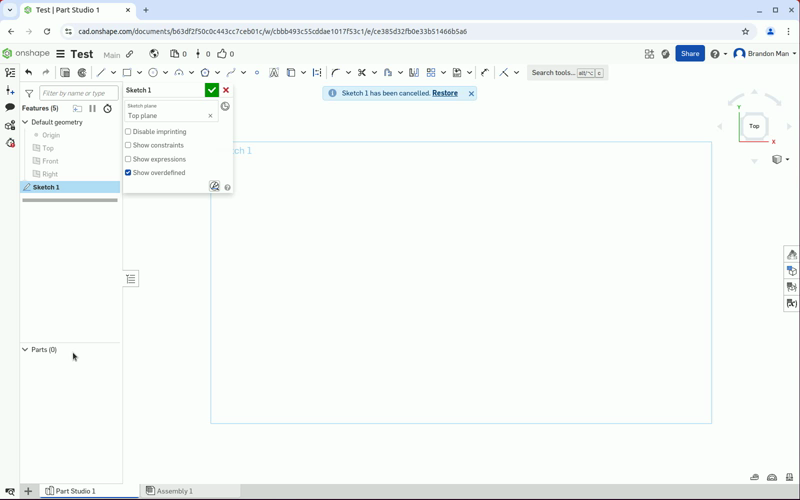
key(l)
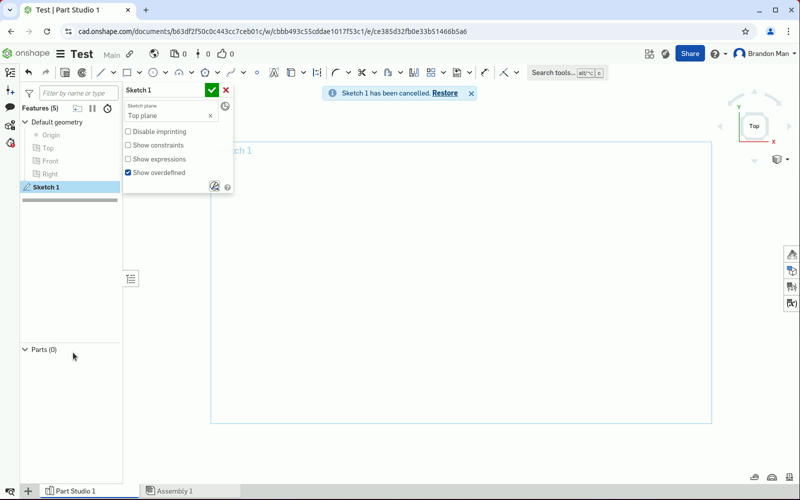
key_down(shift)
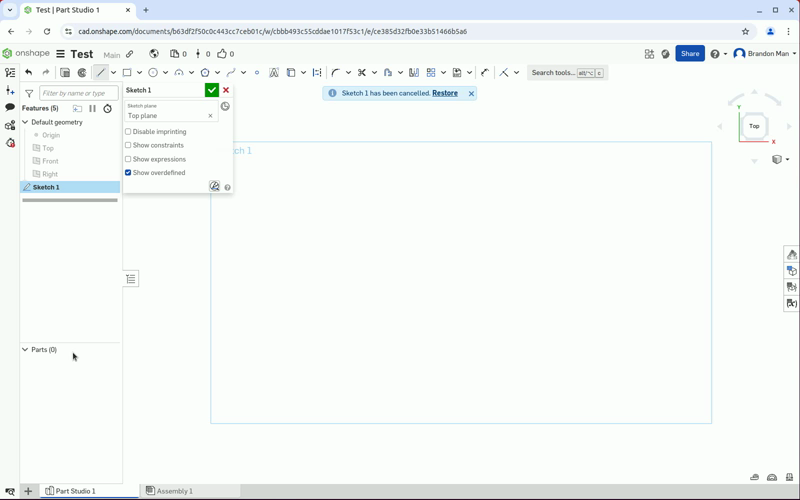
mouse_move(349, 282)
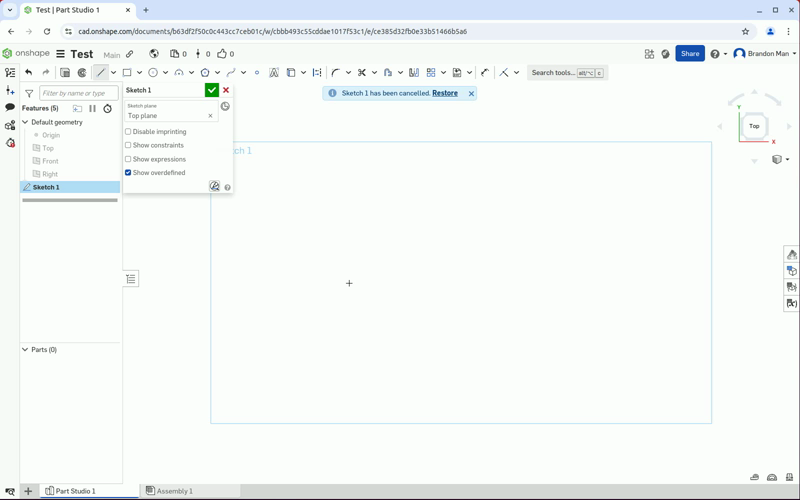
click(349, 282)
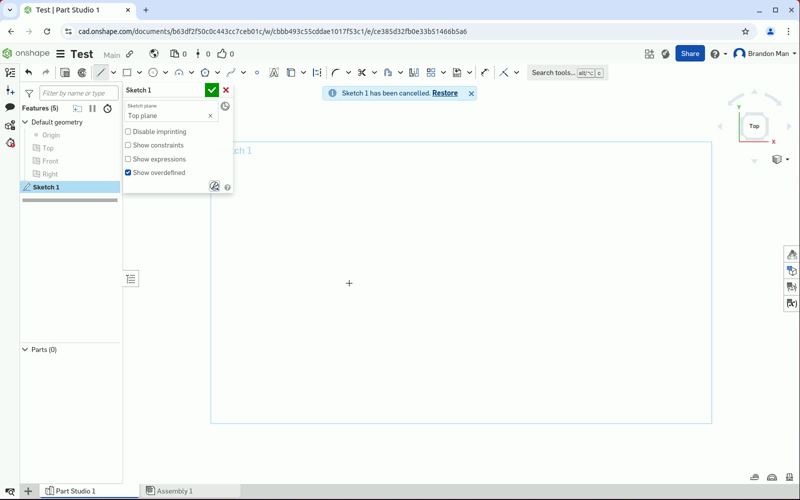
key_up(shift)
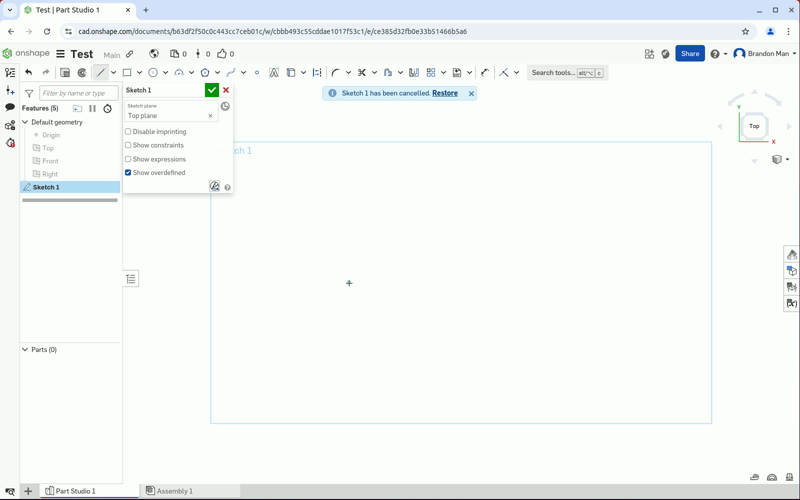
key_down(shift)
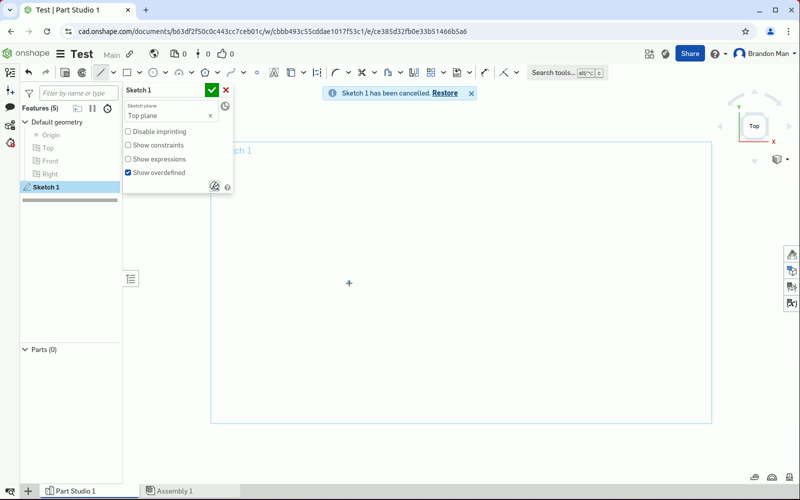
mouse_move(405, 378)
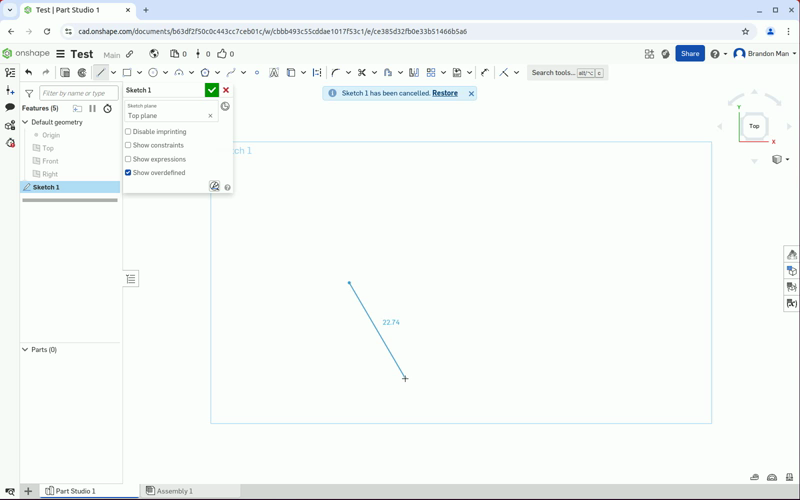
click(405, 378)
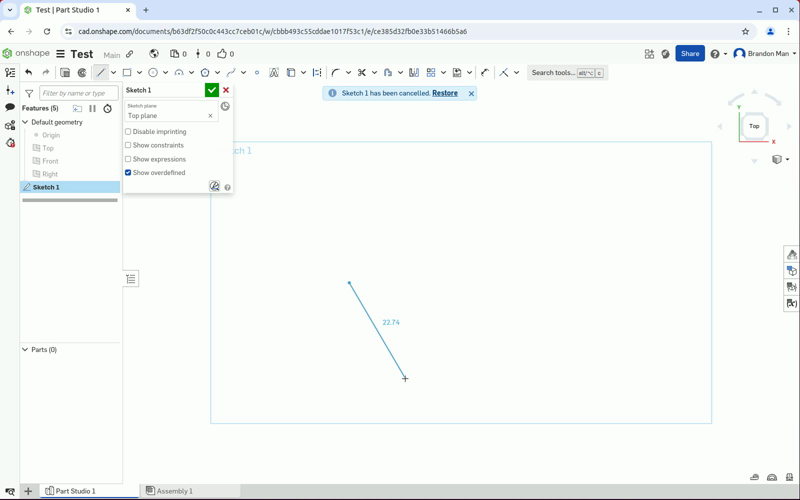
key_up(shift)
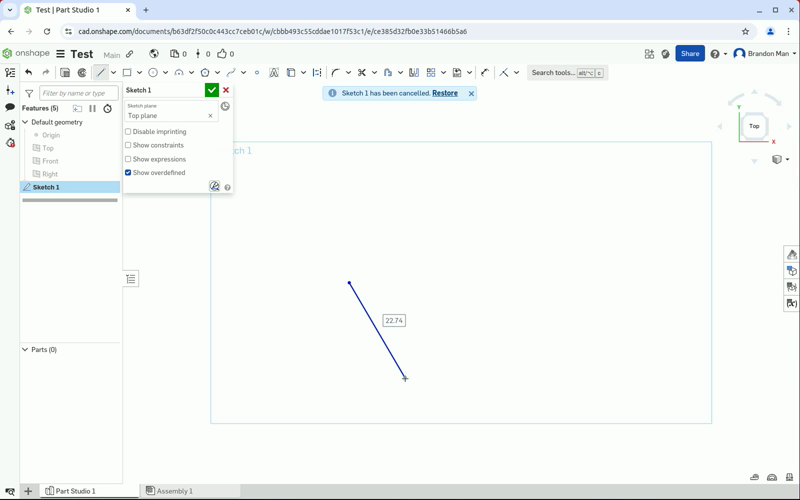
key_down(shift)
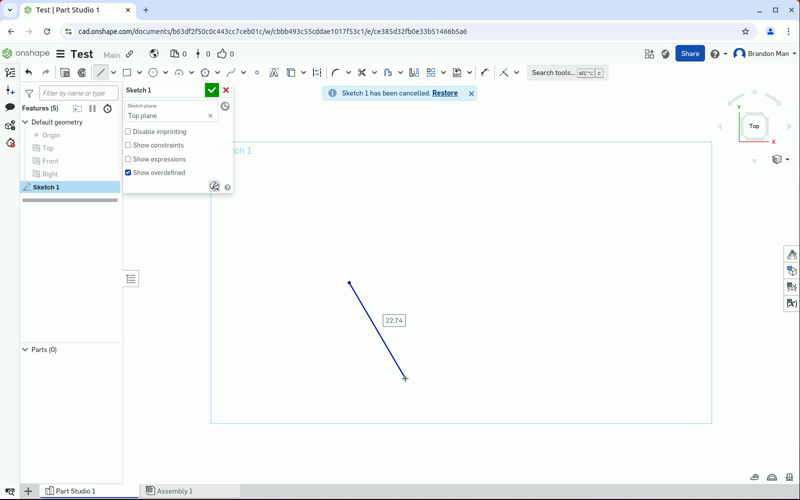
mouse_move(514, 378)
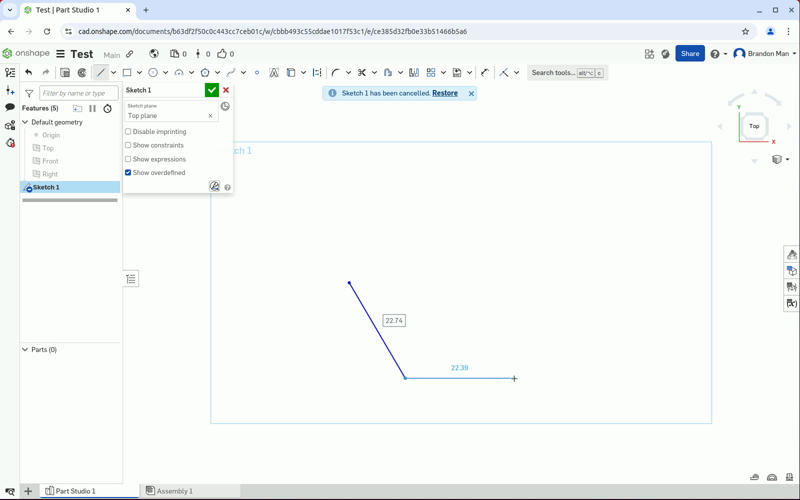
click(514, 378)
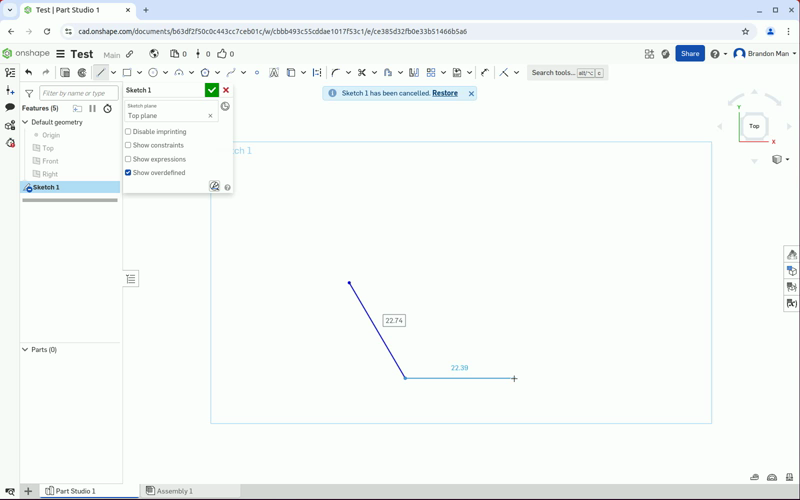
key_up(shift)
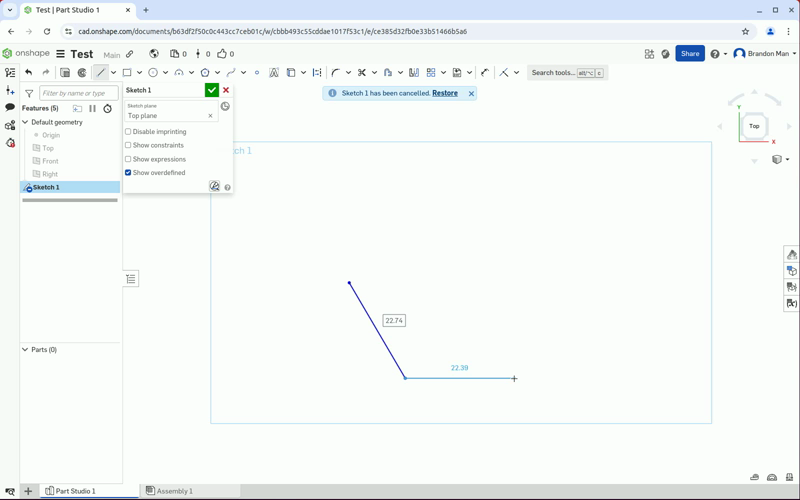
key_down(shift)
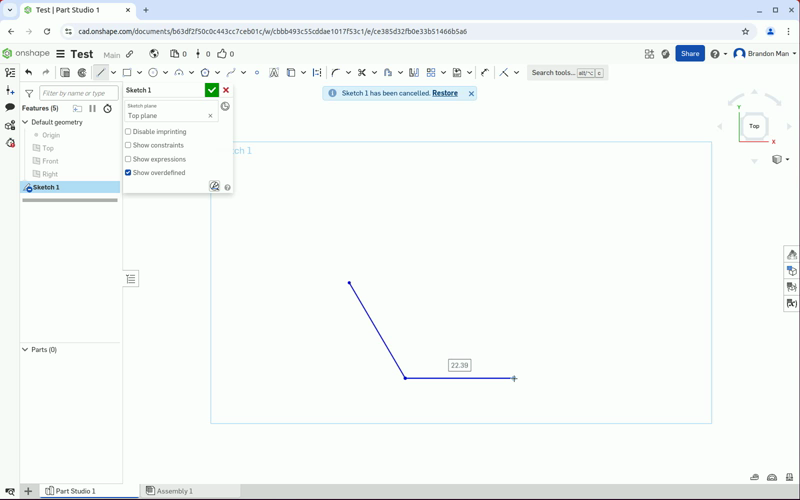
mouse_move(569, 282)
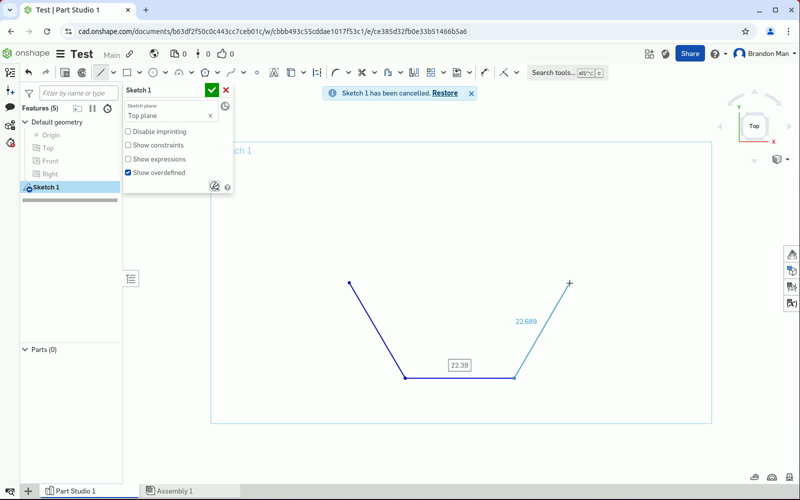
click(569, 282)
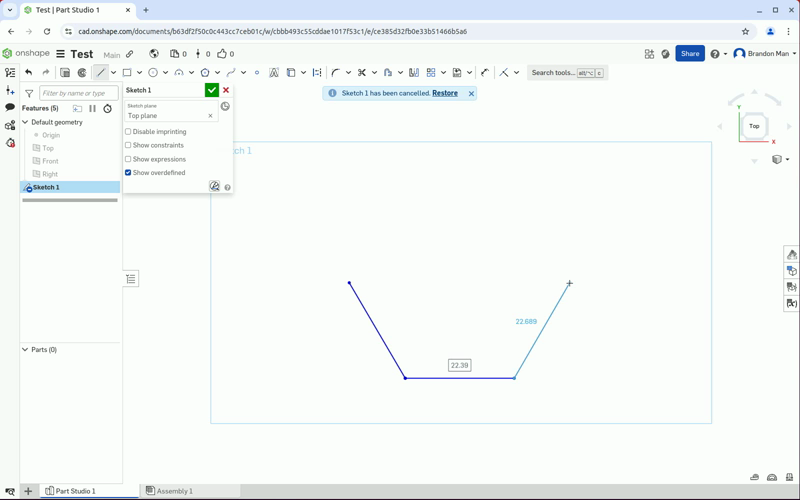
key_up(shift)
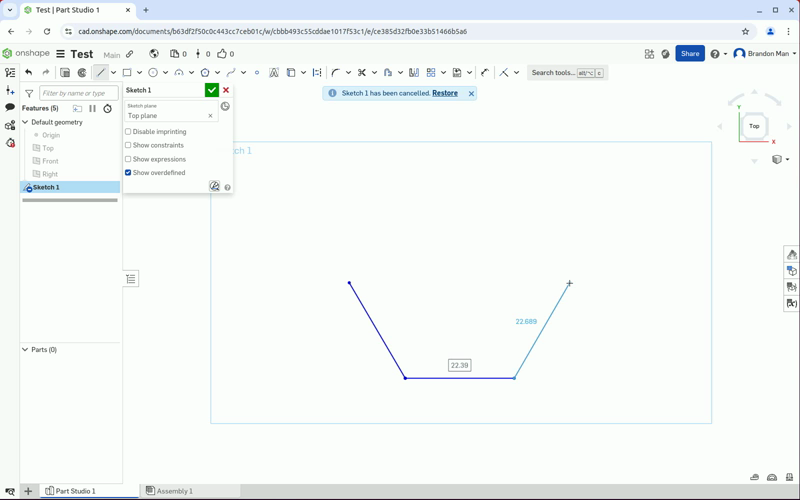
key_down(shift)
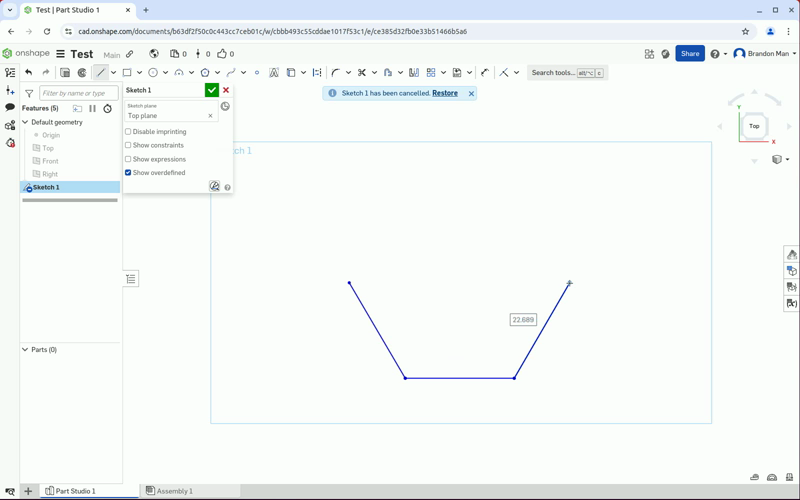
mouse_move(514, 187)
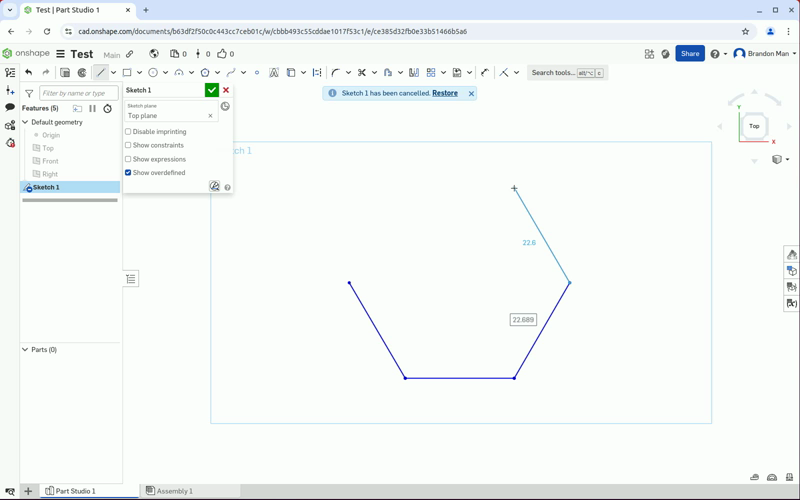
click(514, 187)
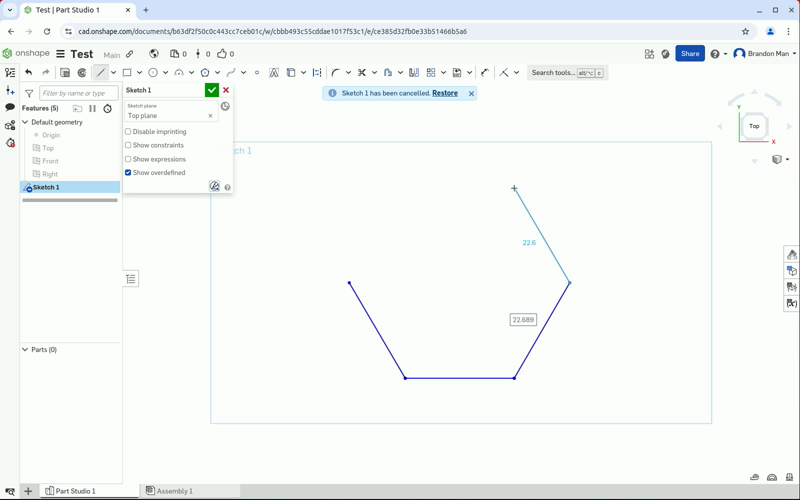
key_up(shift)
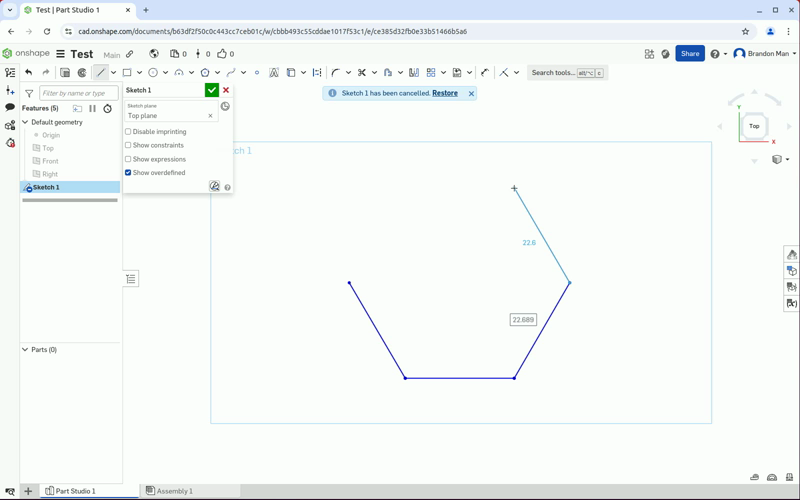
key_down(shift)
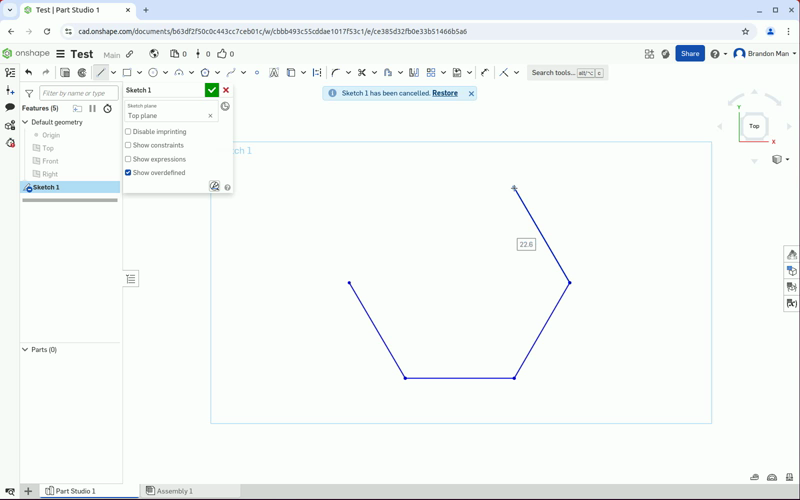
mouse_move(405, 187)
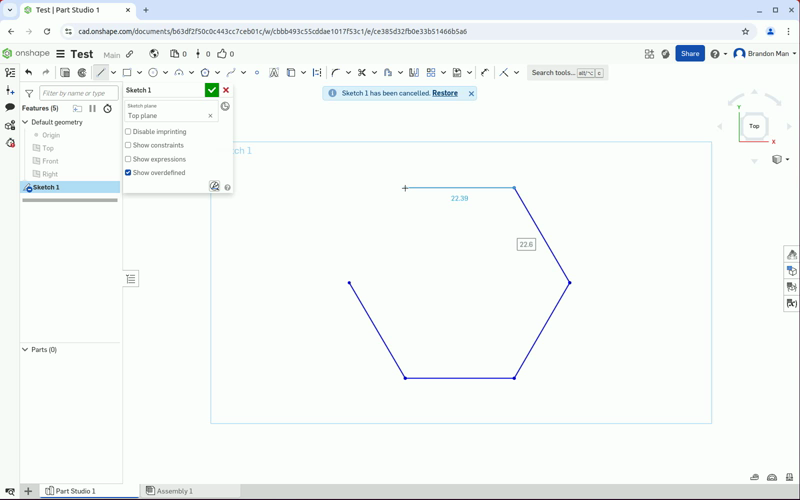
click(405, 187)
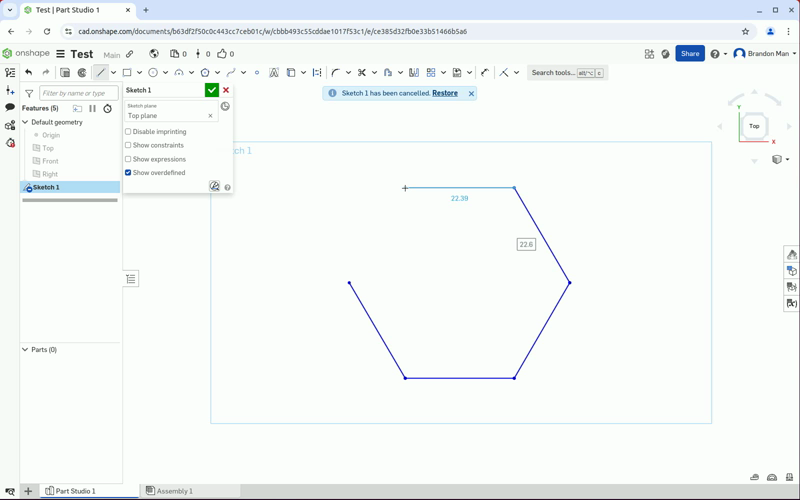
key_up(shift)
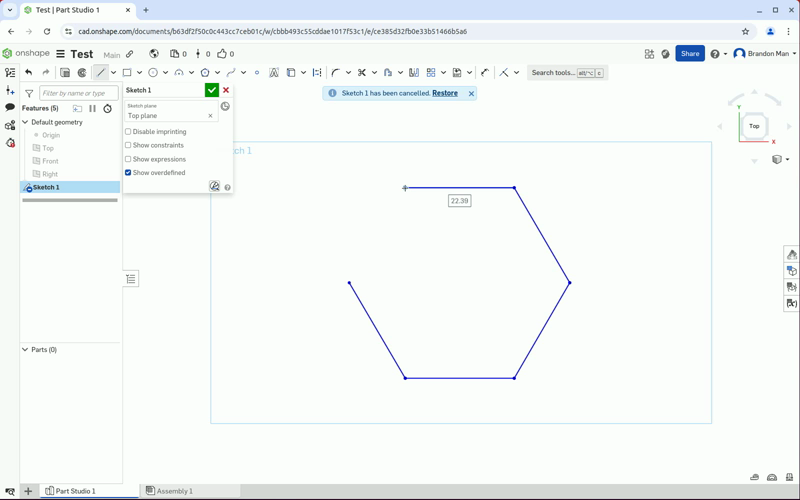
key_down(shift)
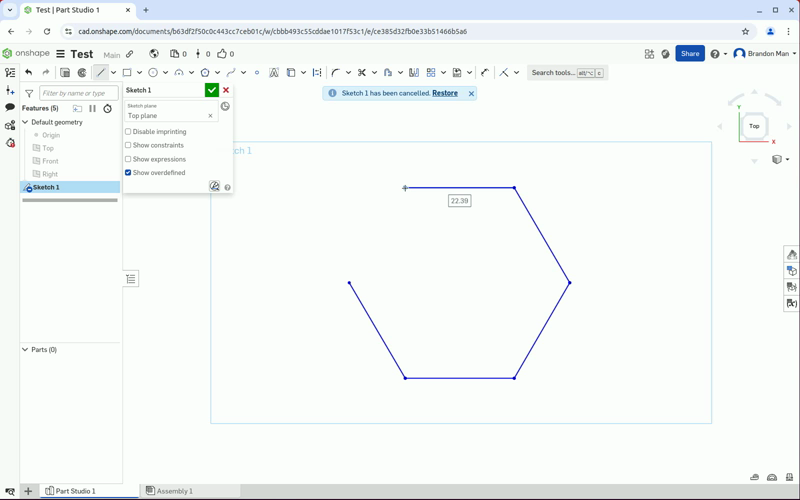
mouse_move(349, 282)
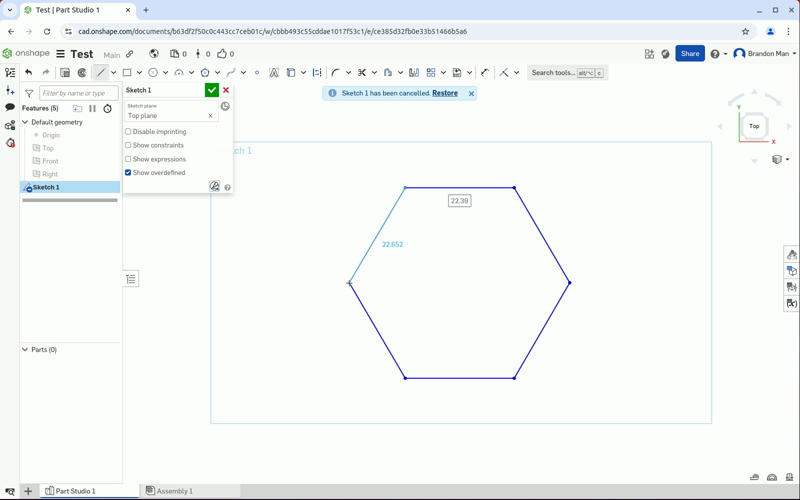
key_up(shift)
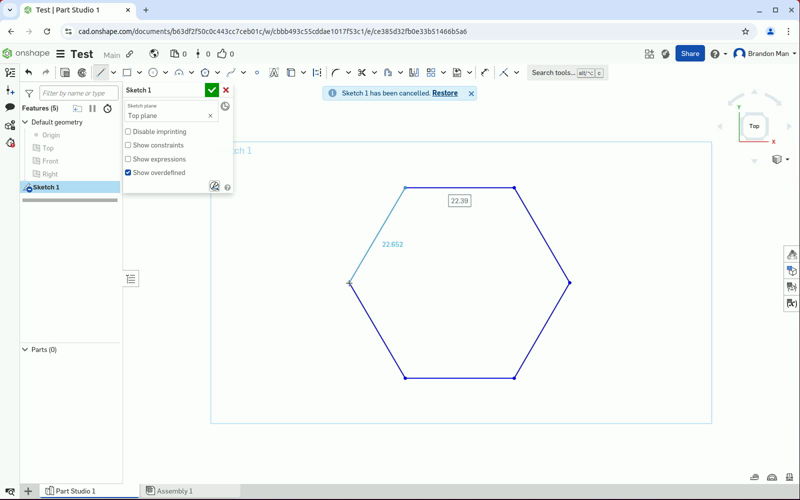
click(349, 282)
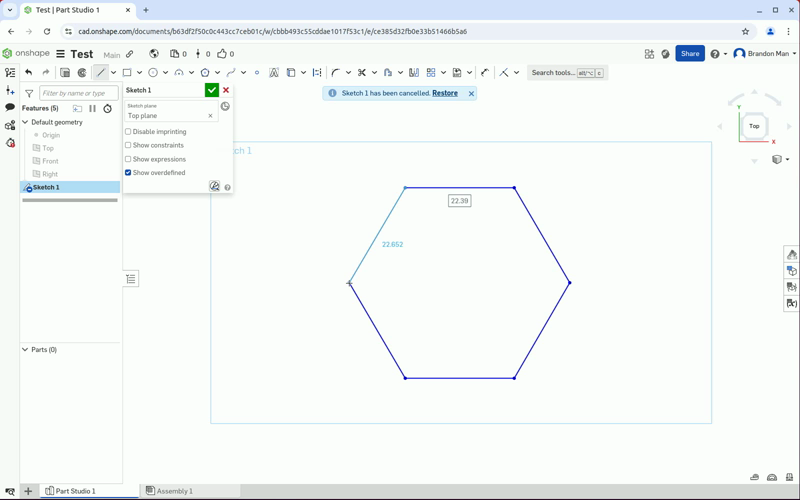
key(esc)
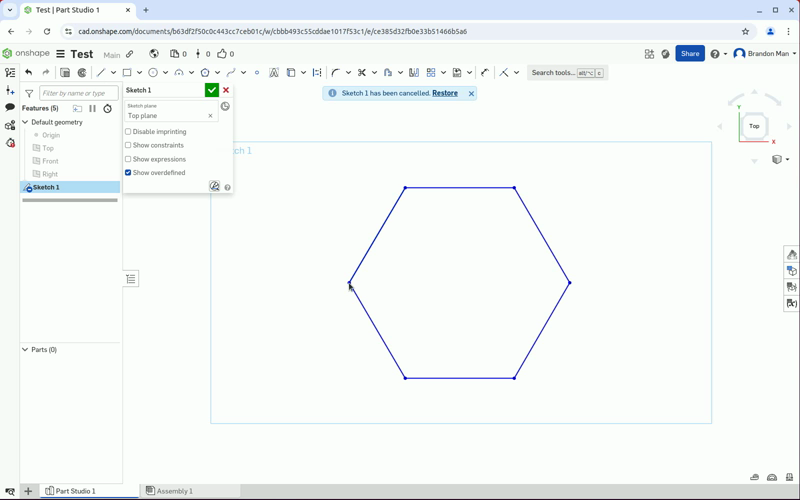
mouse_move(421, 331)
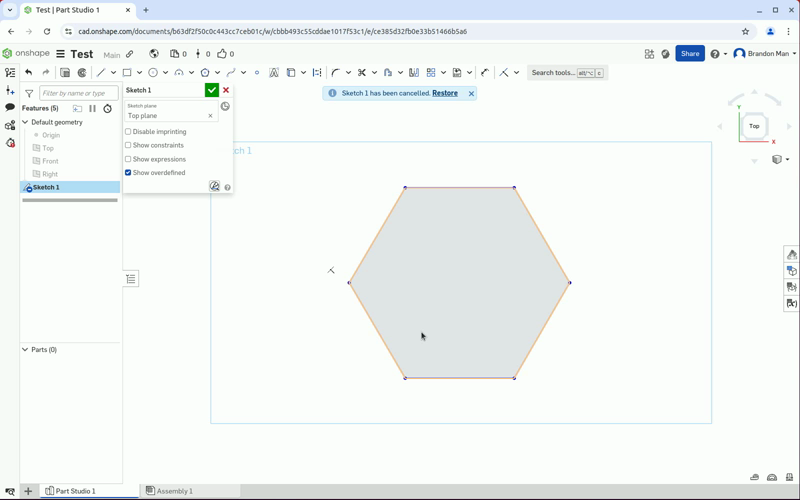
click(421, 331)
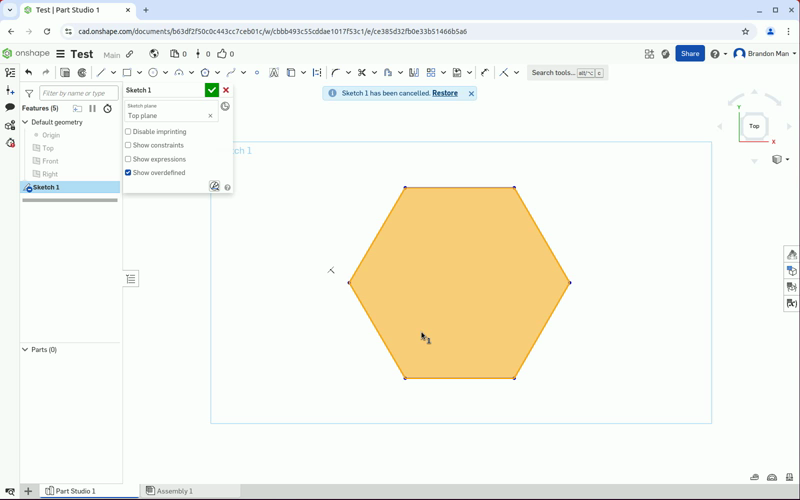
mouse_move(73, 352)
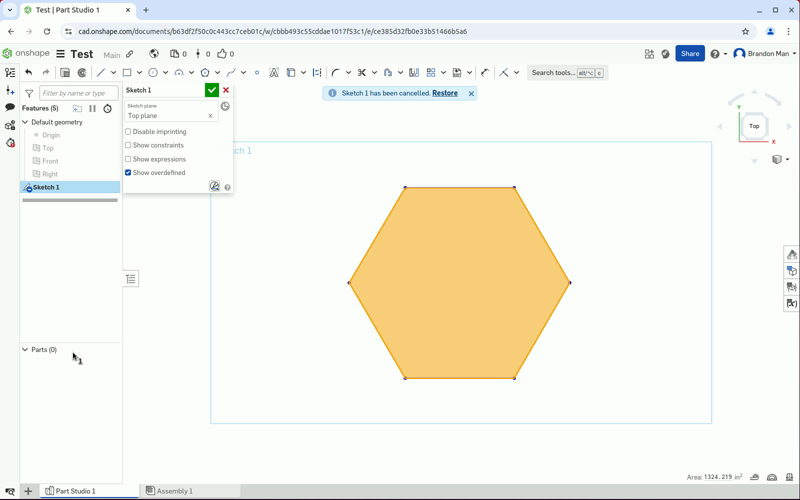
key(shift+y)
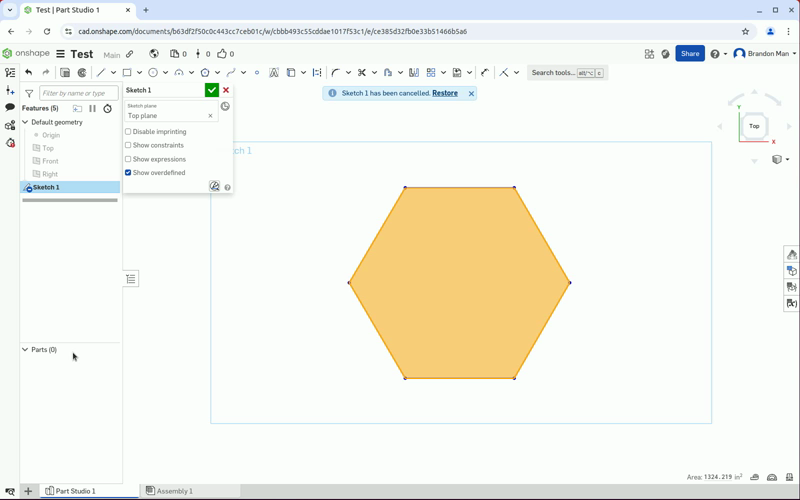
key(shift+e)
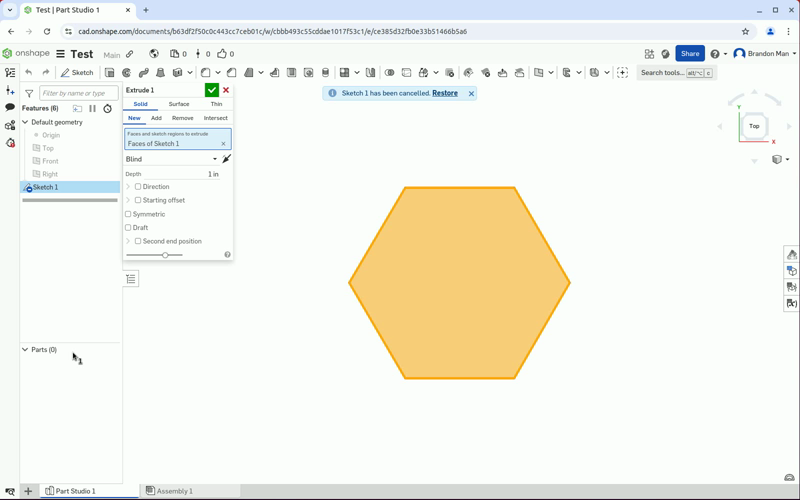
mouse_move(143, 106)
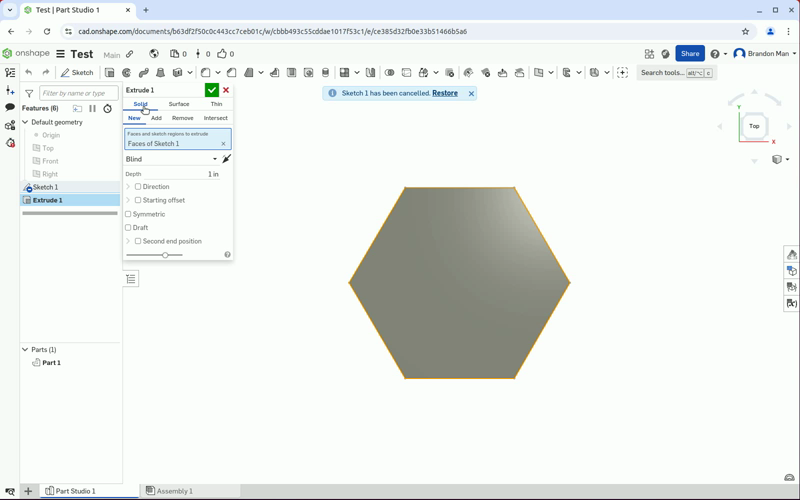
click(143, 106)
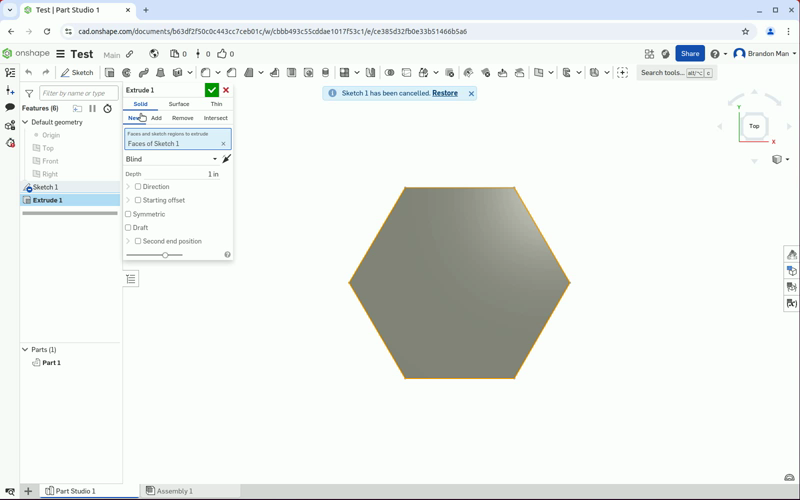
mouse_move(137, 120)
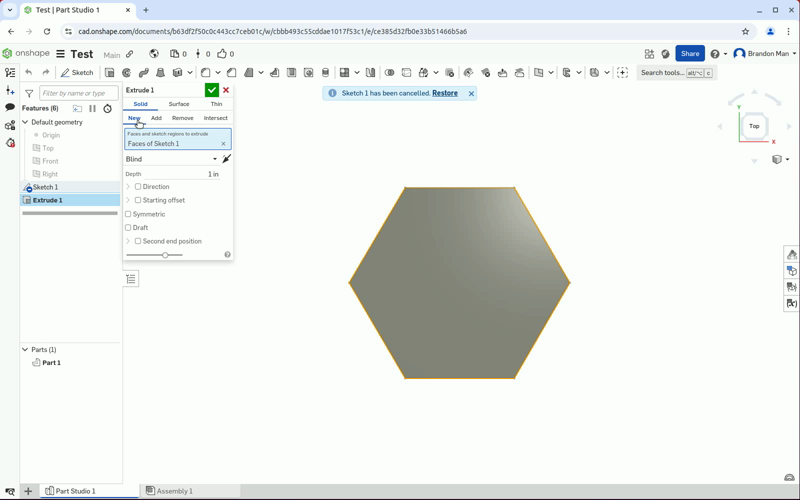
click(137, 120)
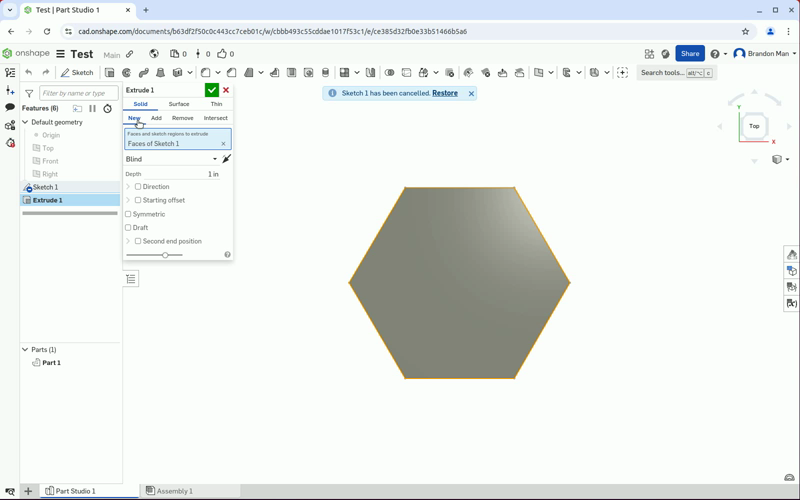
key(tab, 4)
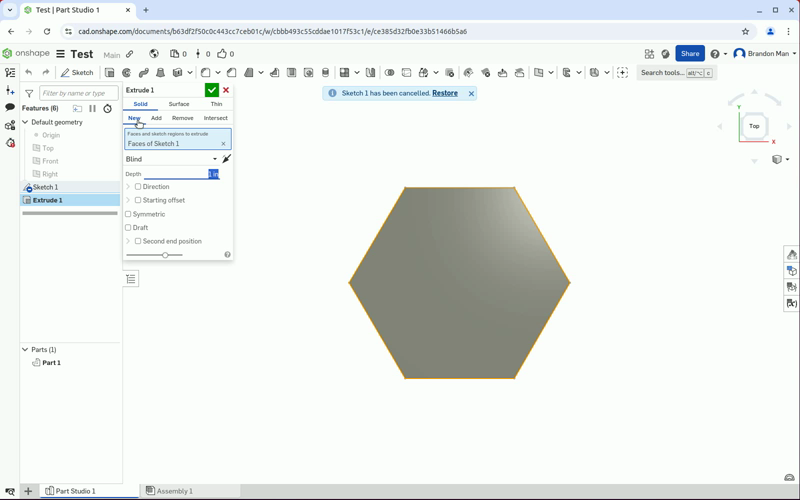
text(15.405)
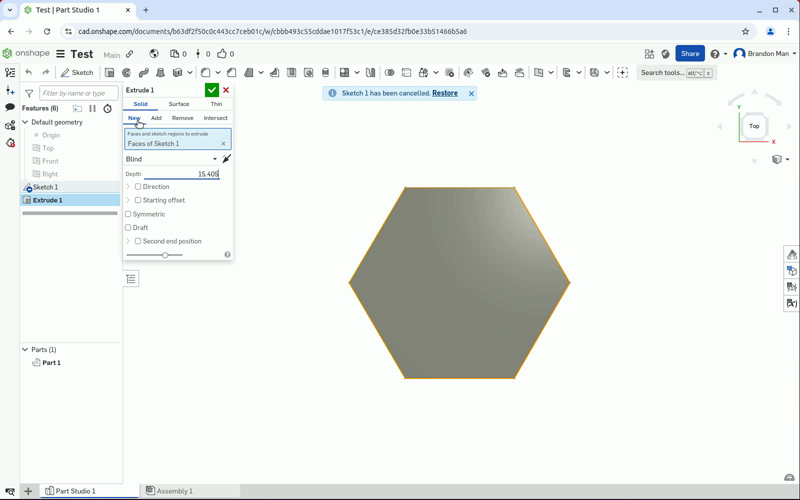
key(enter)
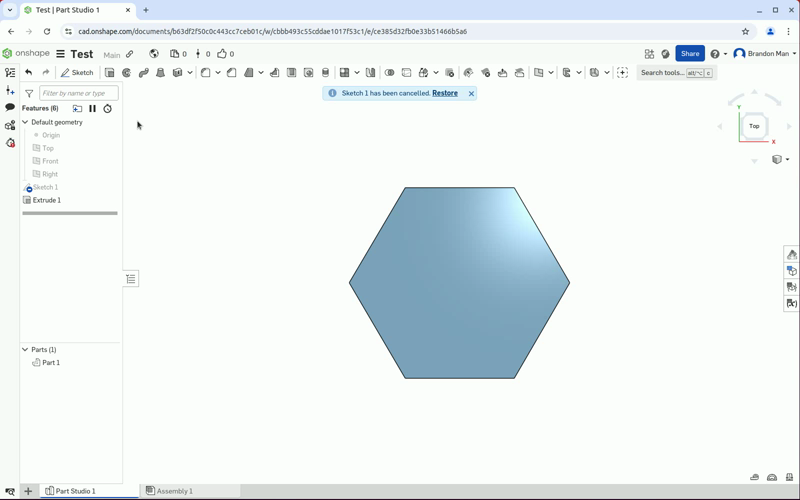
key(shift+h)
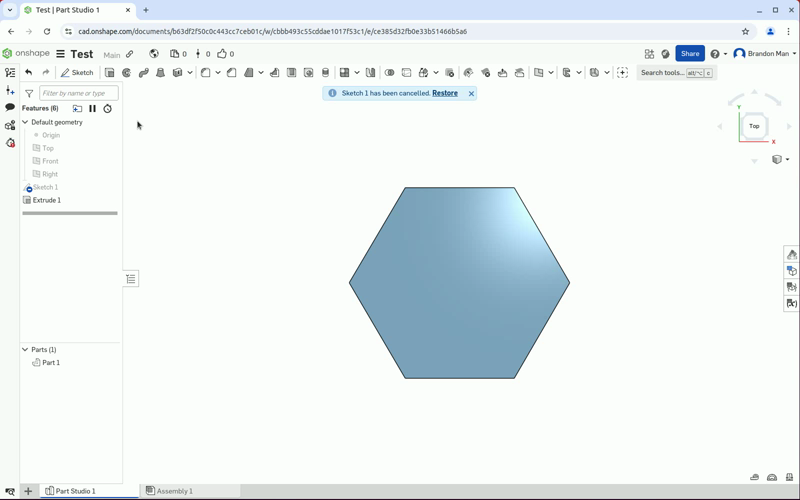
key(shift+h)
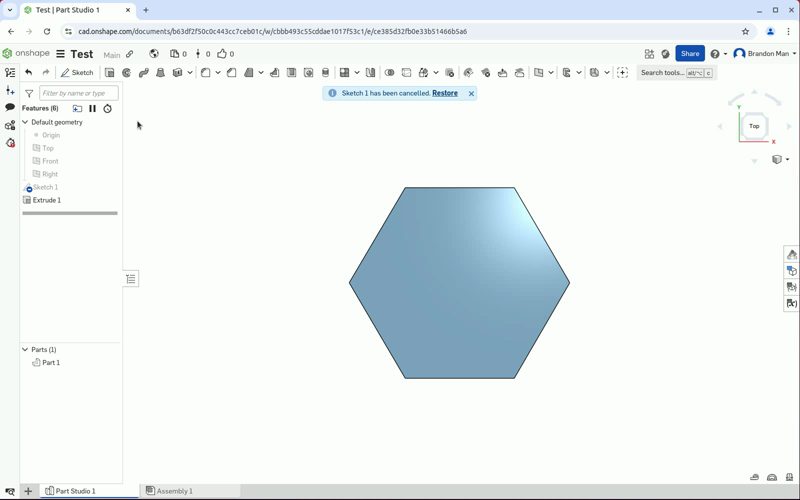
mouse_move(73, 189)
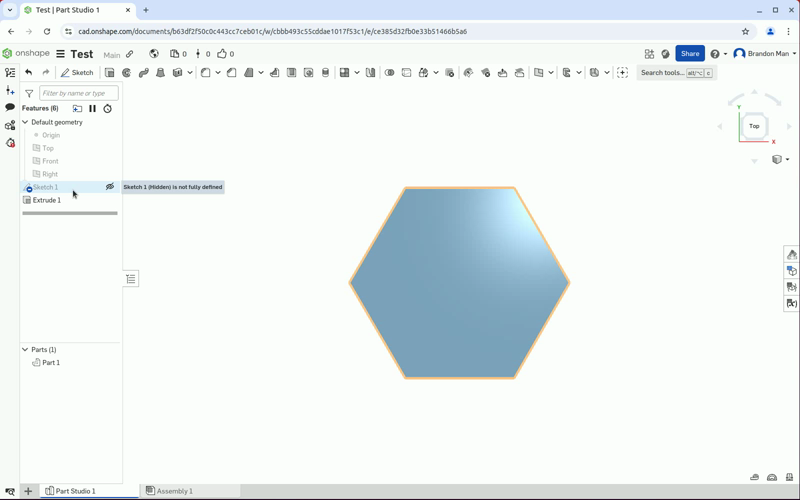
click(73, 189)
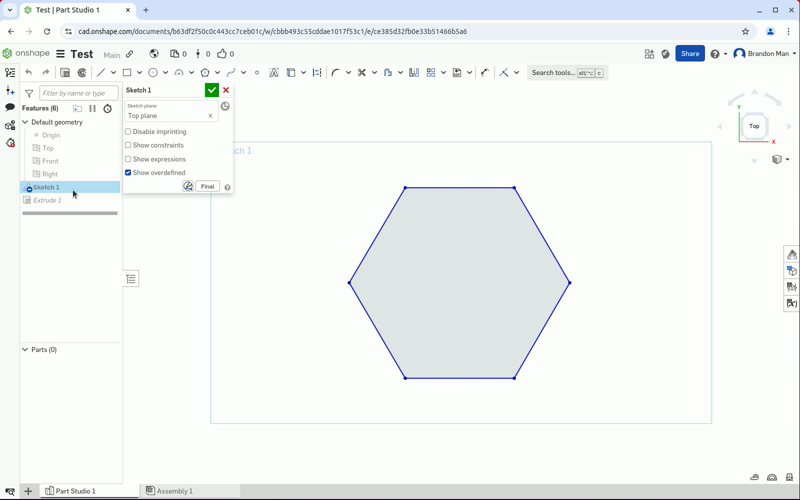
mouse_move(229, 92)
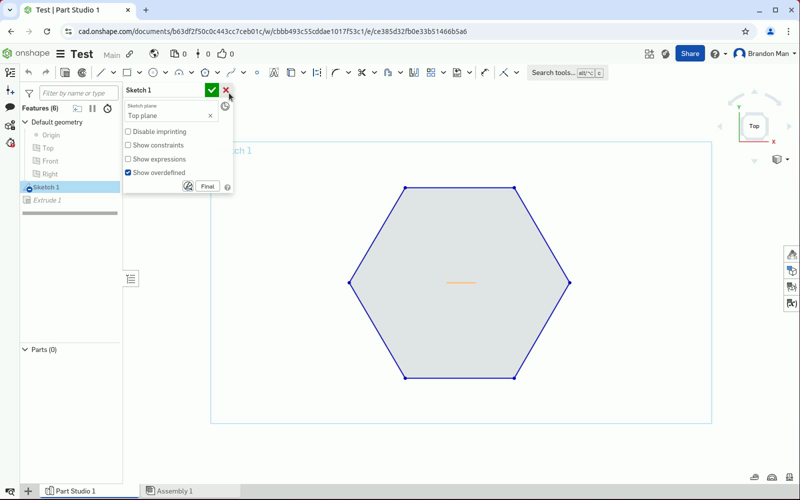
click(229, 92)
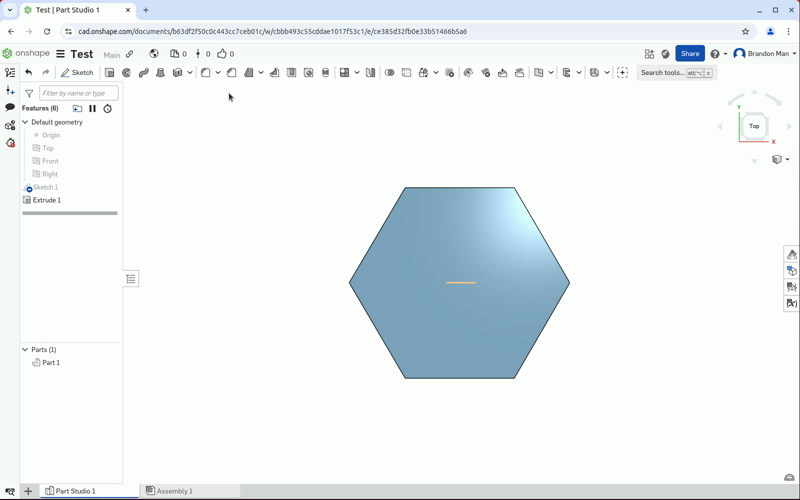
mouse_move(541, 75)
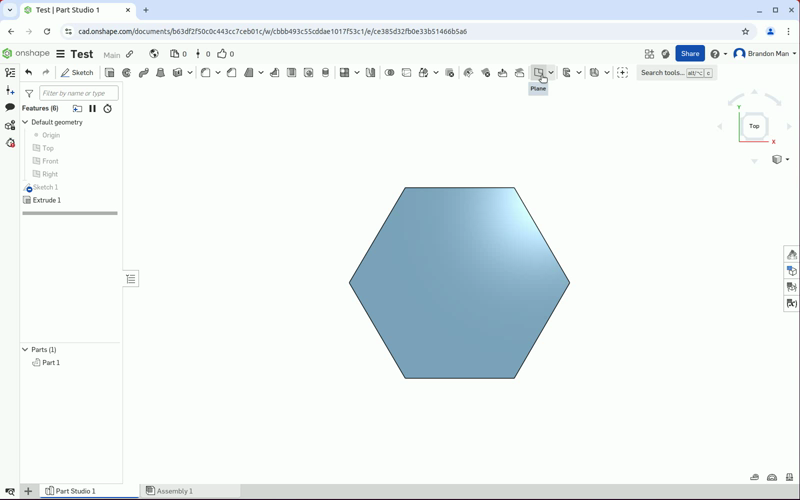
click(541, 75)
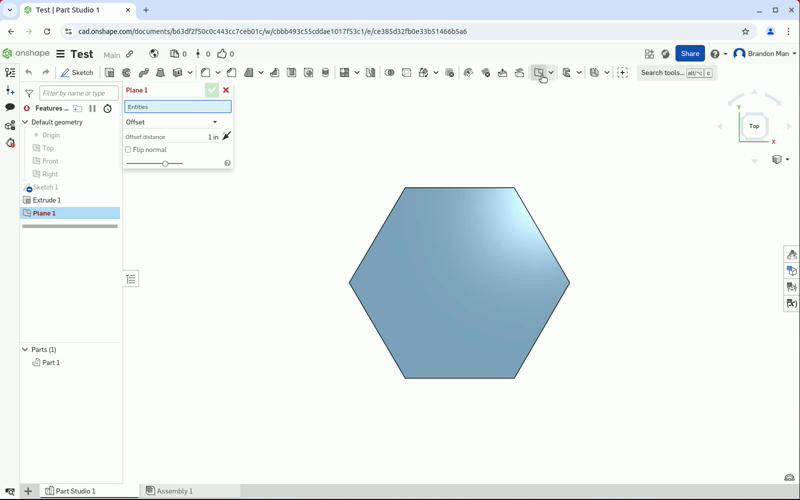
mouse_move(73, 150)
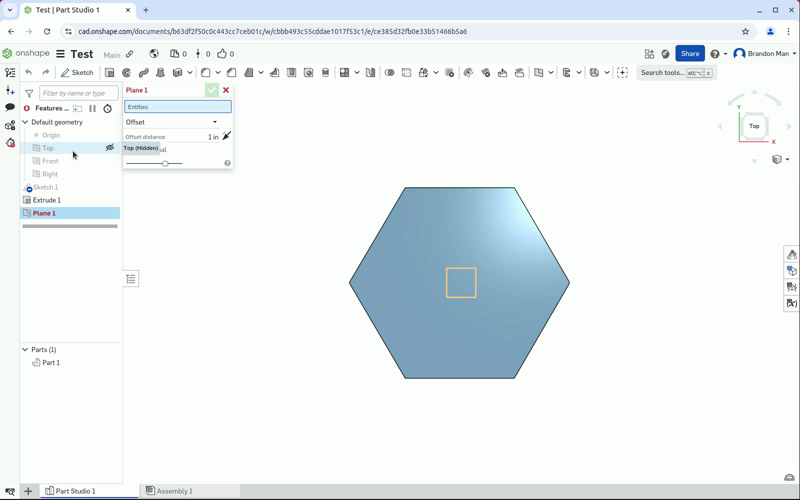
click(73, 150)
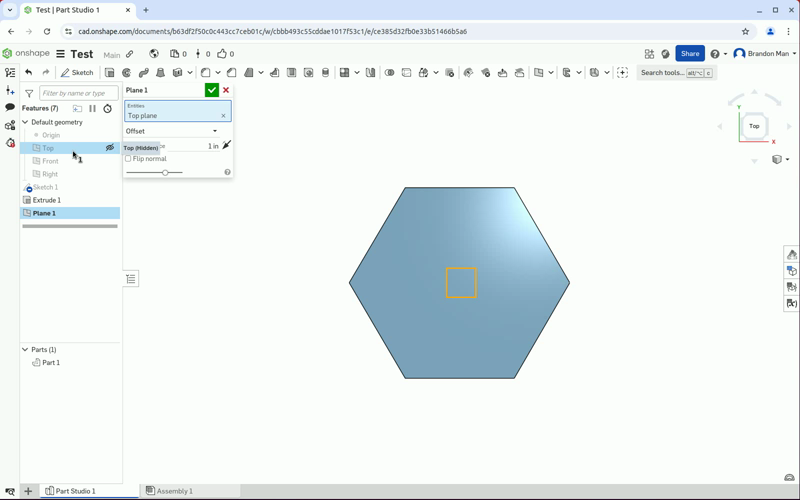
key(tab, 2)
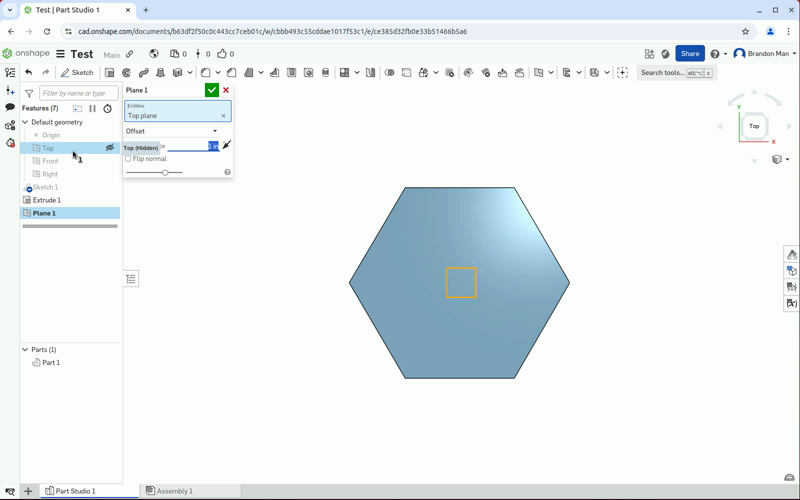
text(15.405)
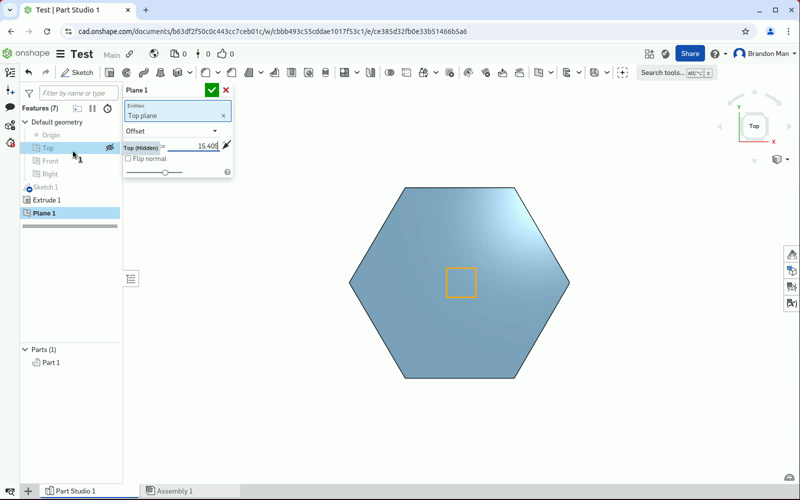
key(enter, 2)
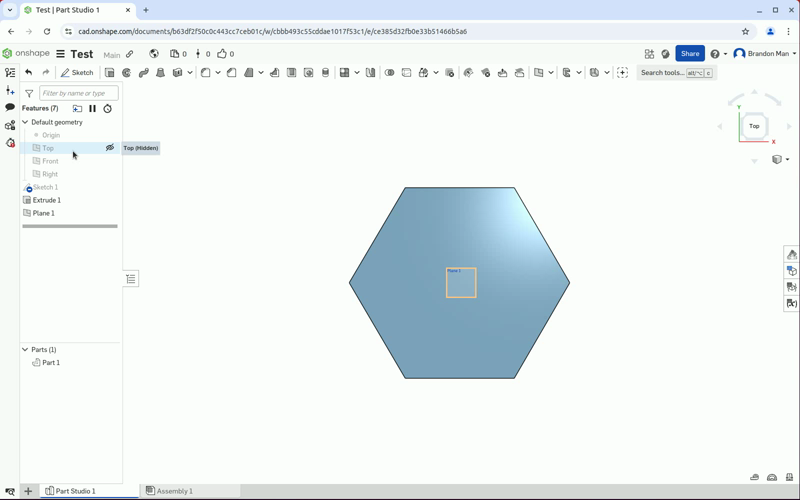
key(shift+s)
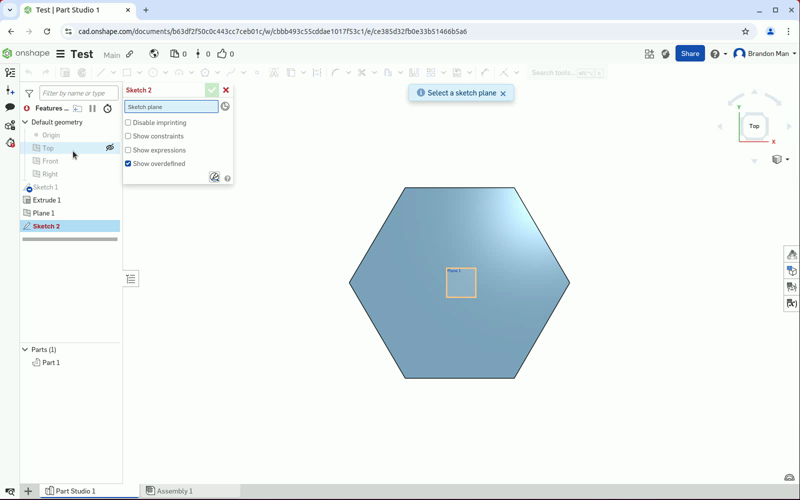
mouse_move(73, 215)
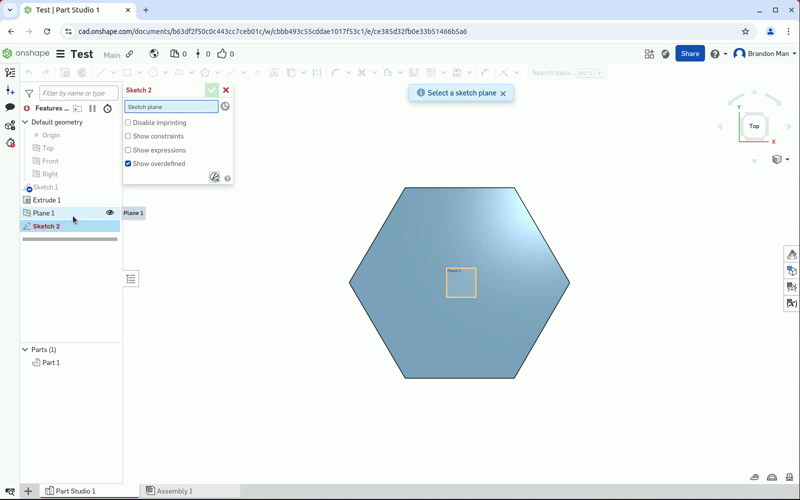
click(73, 215)
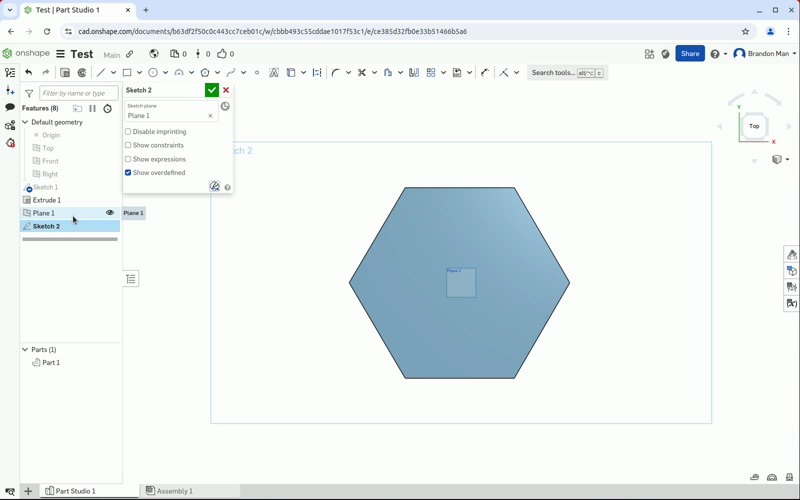
mouse_move(73, 352)
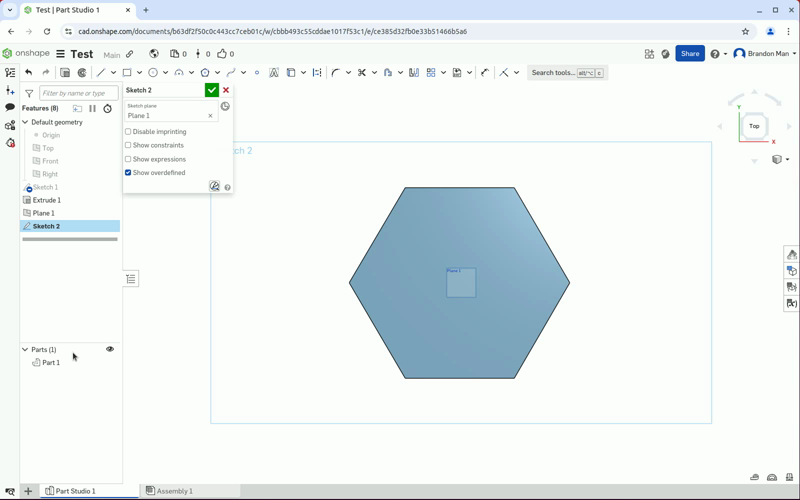
key(y)
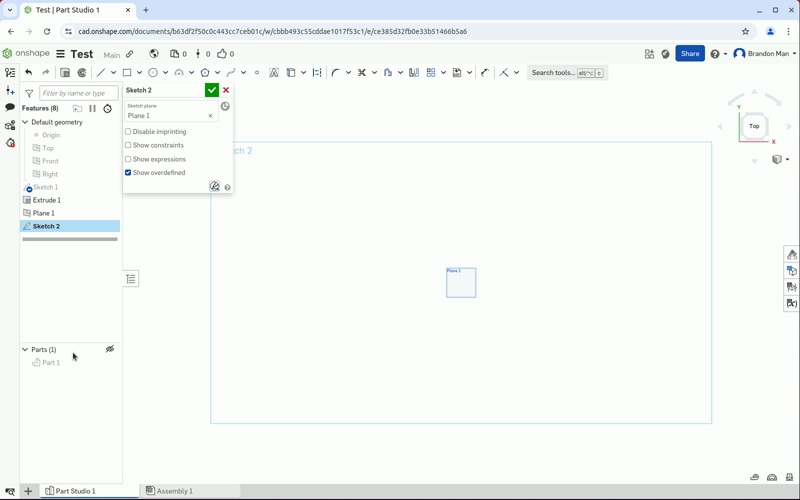
key(c)
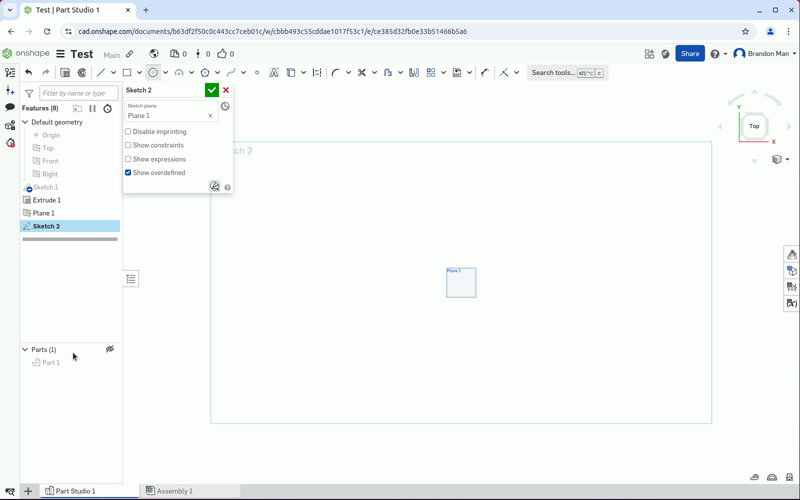
key_down(shift)
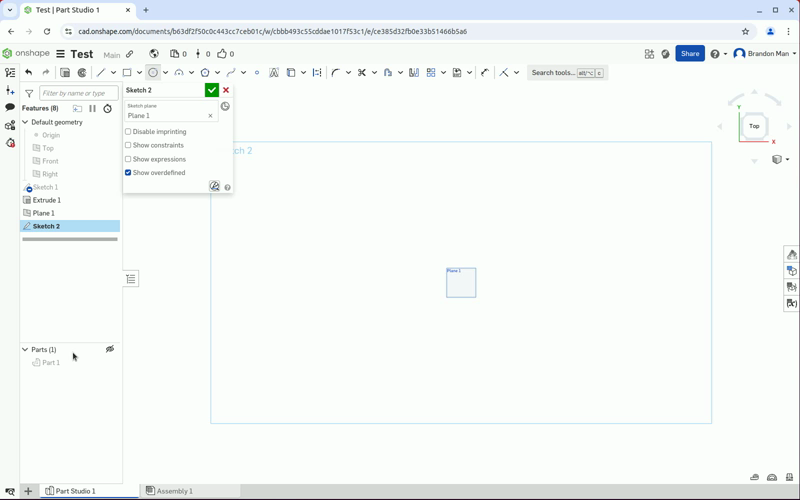
mouse_move(461, 282)
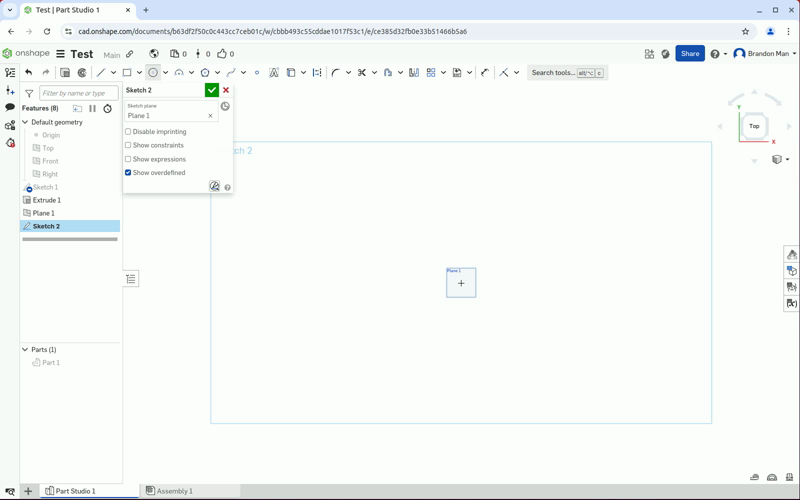
click(461, 282)
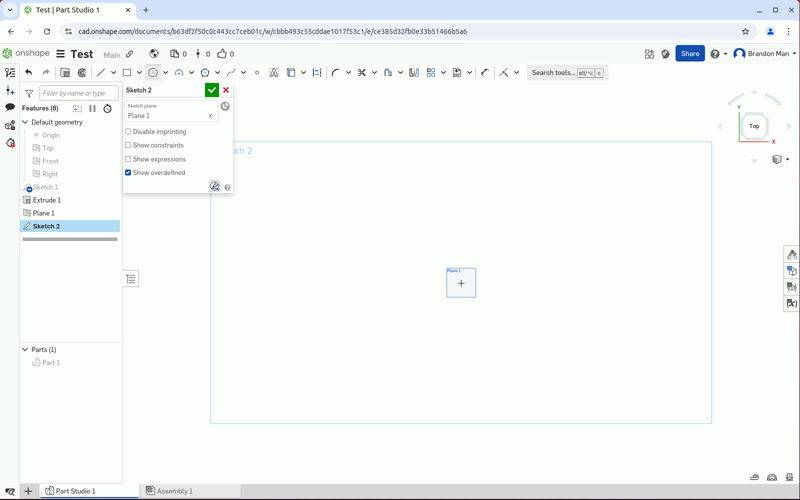
key_up(shift)
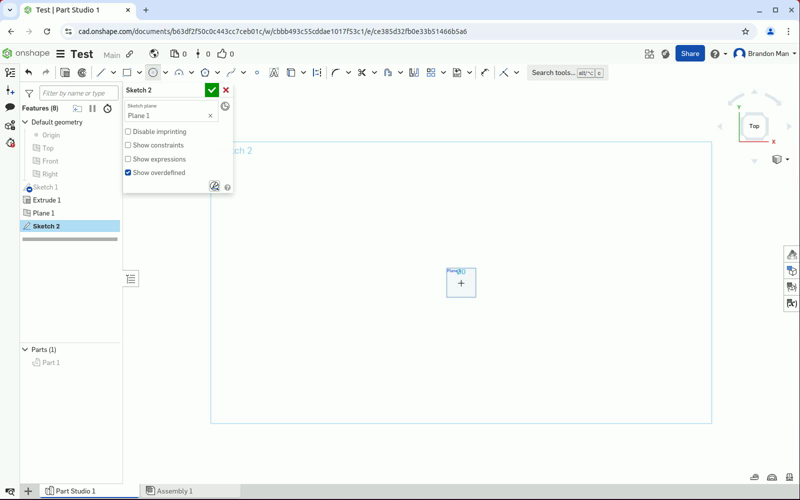
mouse_move(552, 282)
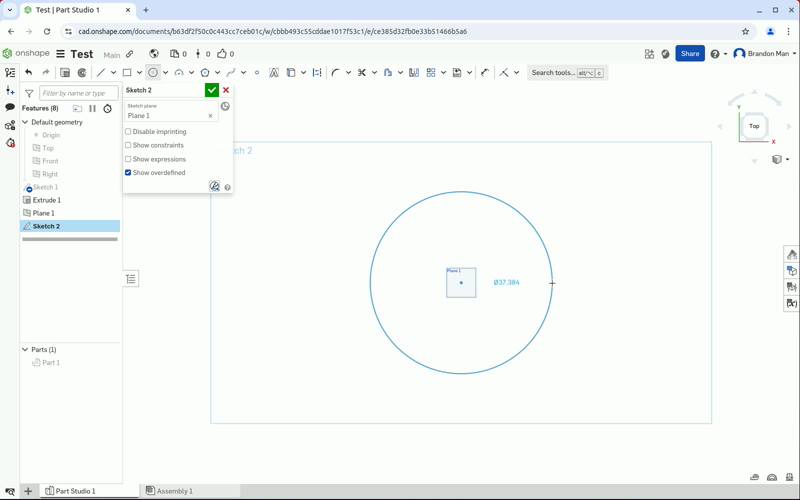
click(552, 282)
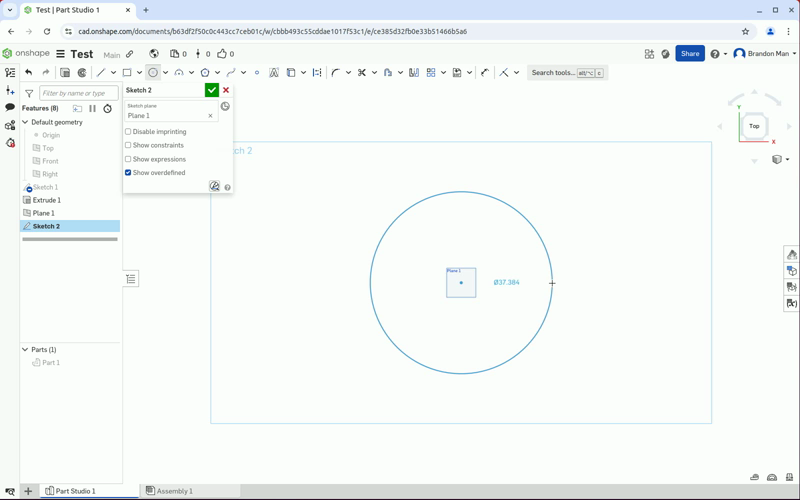
key(esc)
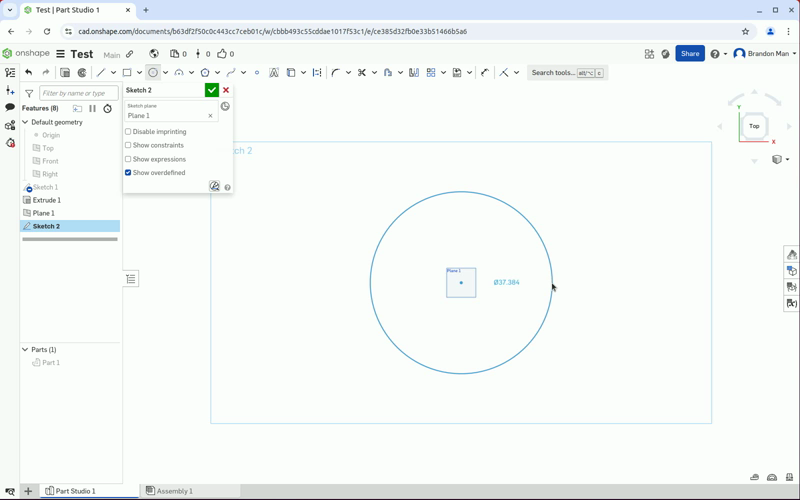
mouse_move(488, 249)
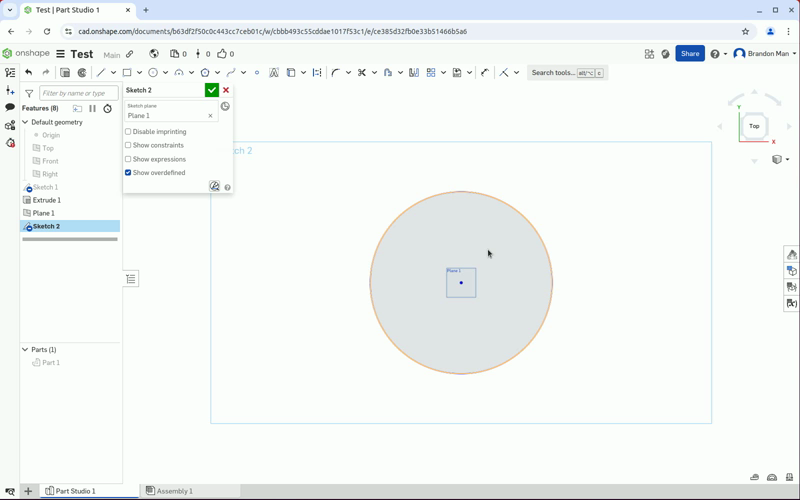
click(488, 249)
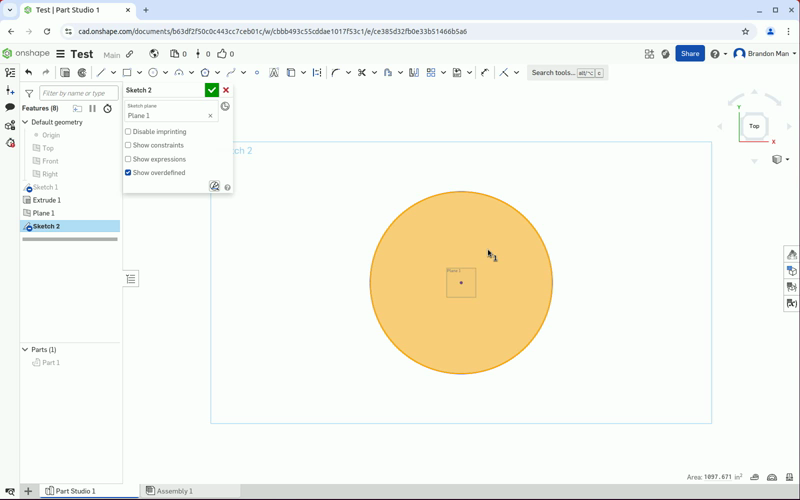
mouse_move(73, 352)
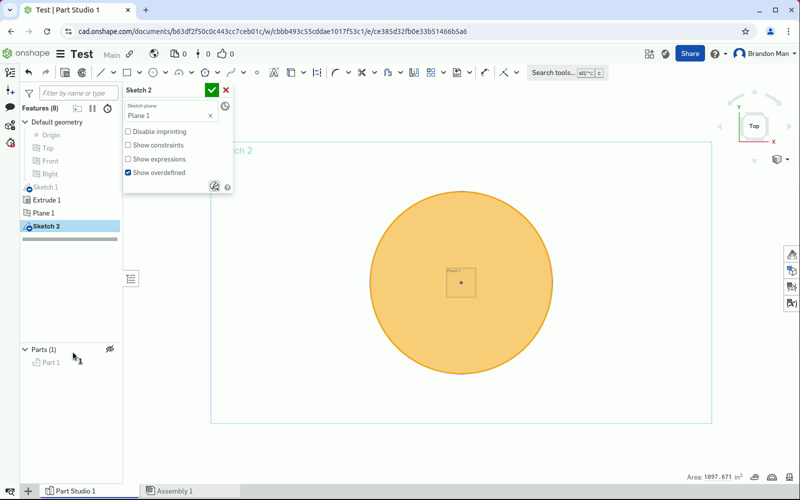
key(shift+y)
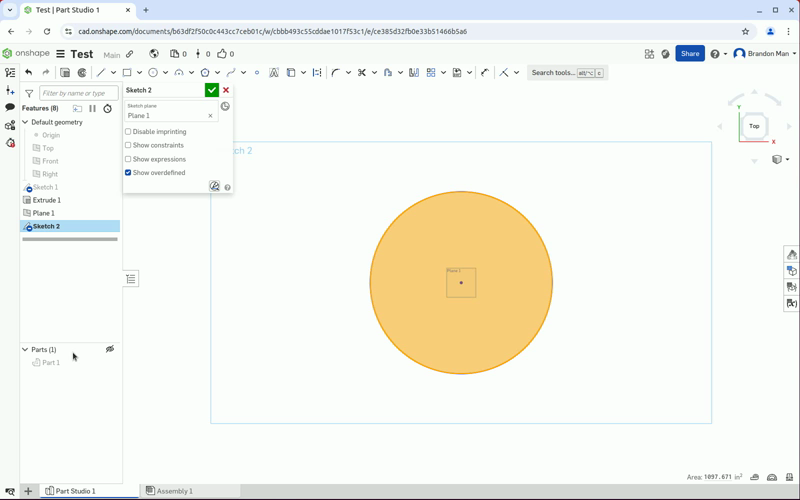
key(shift+e)
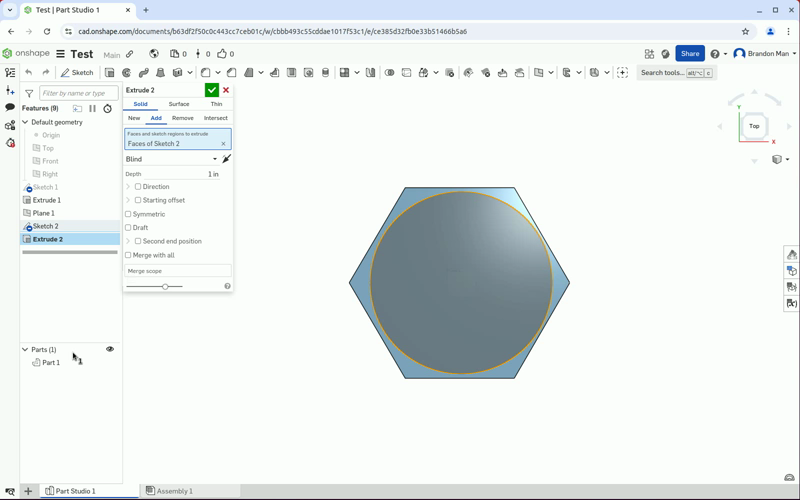
mouse_move(143, 106)
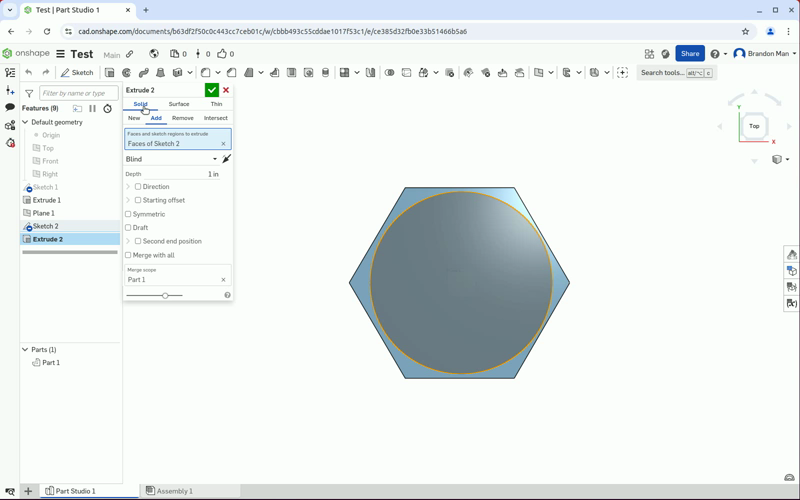
click(143, 106)
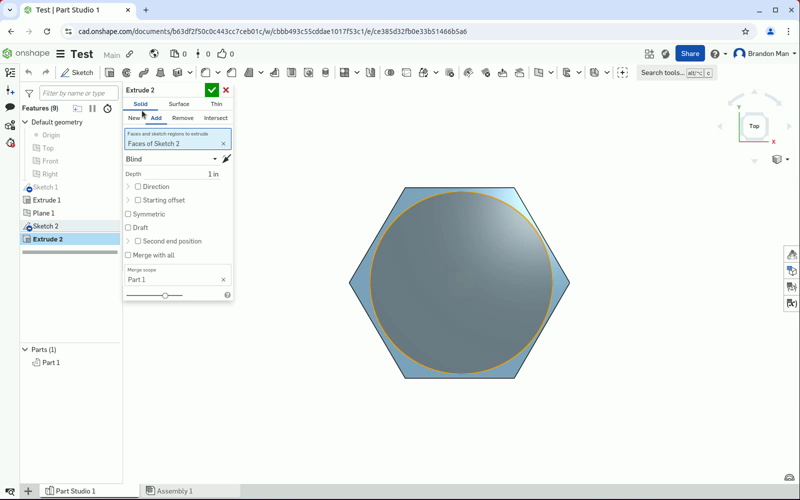
mouse_move(137, 120)
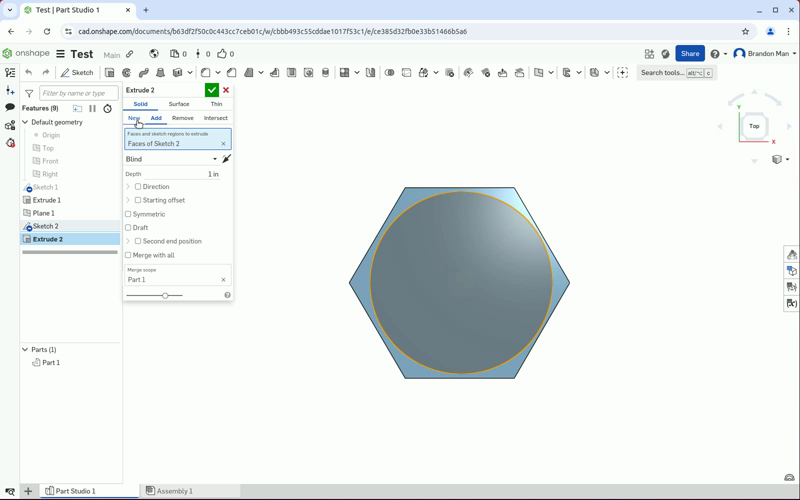
click(137, 120)
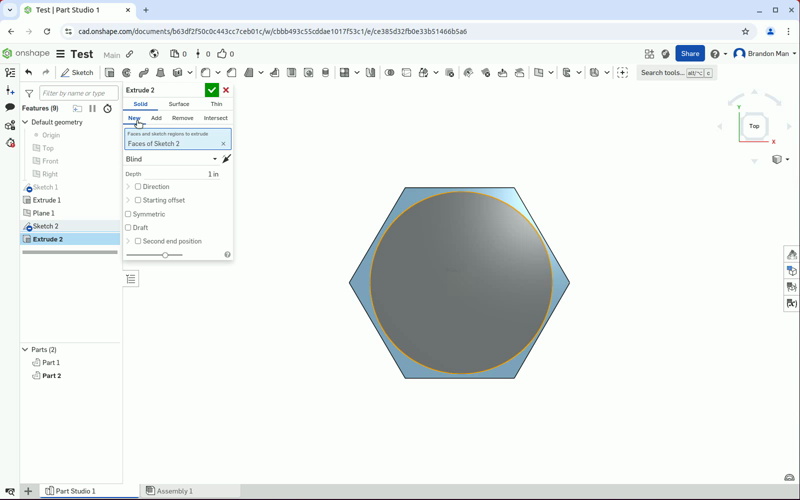
key(tab, 4)
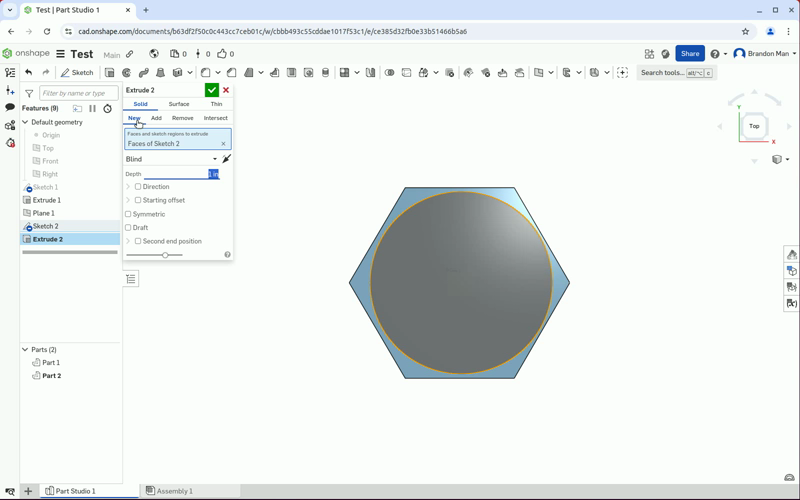
text(7.703)
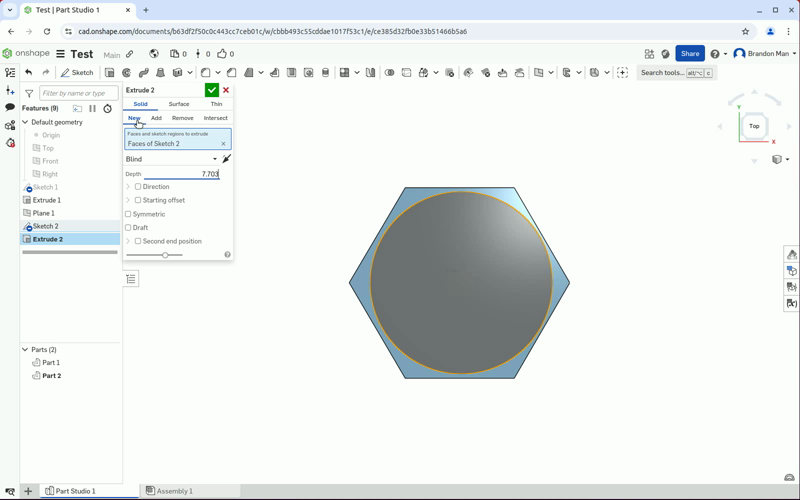
key(enter)
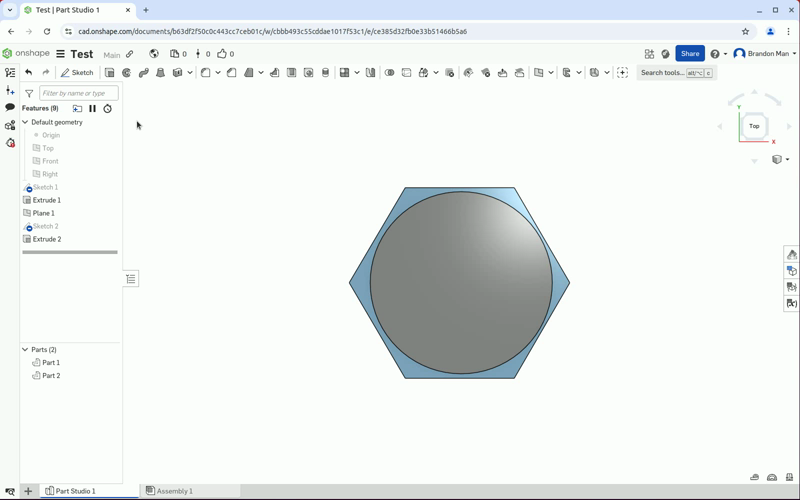
key(shift+h)
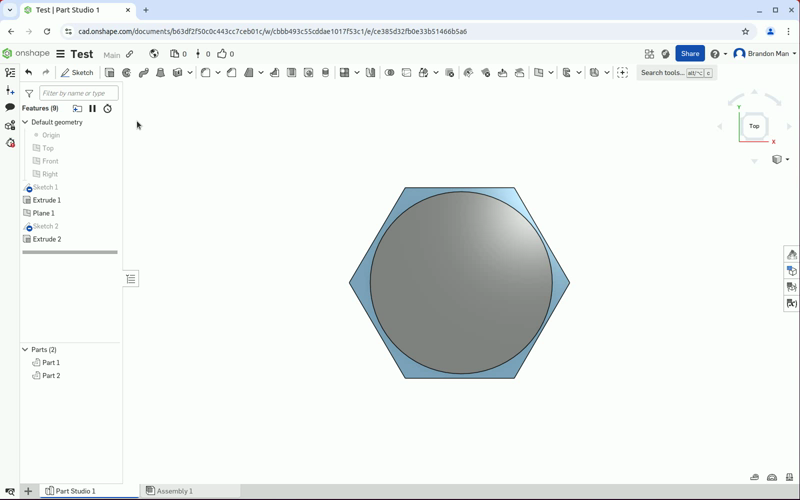
key(shift+h)
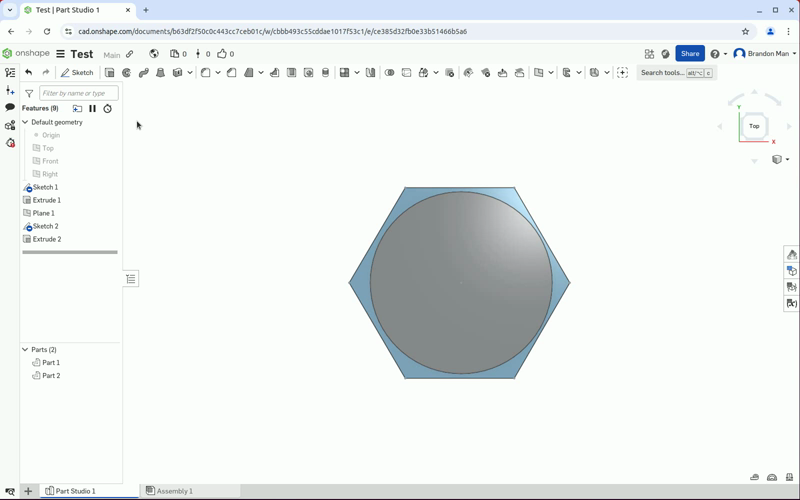
key(shift+7)
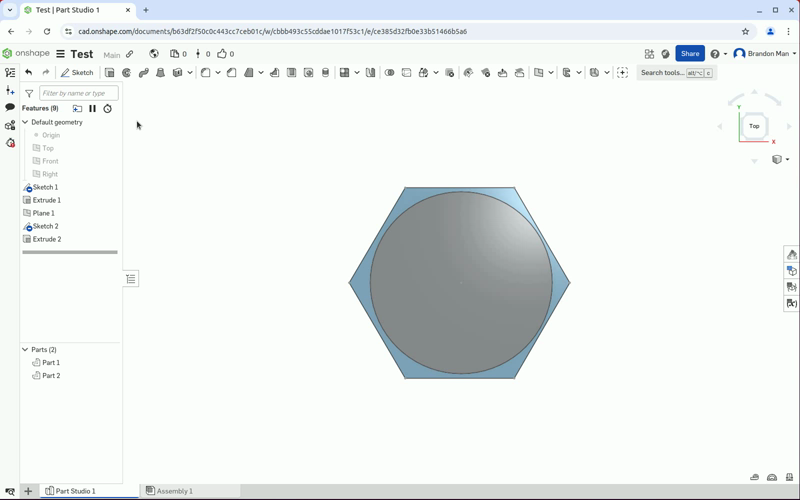
key(up, 3)
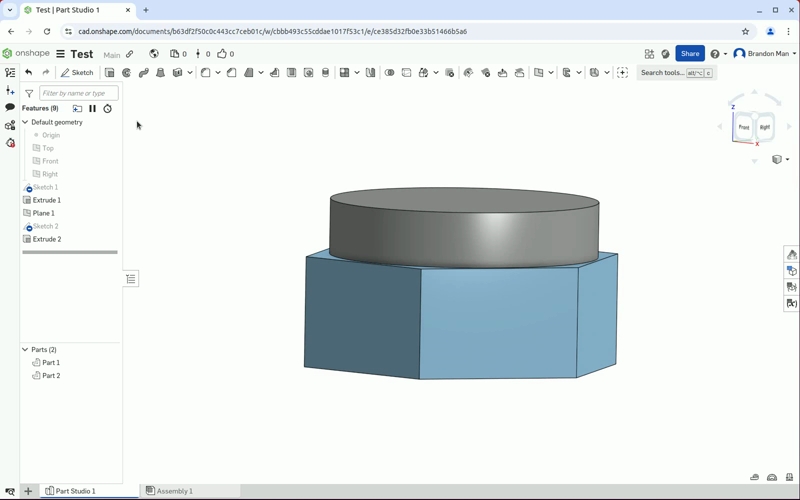
key(left, 3)
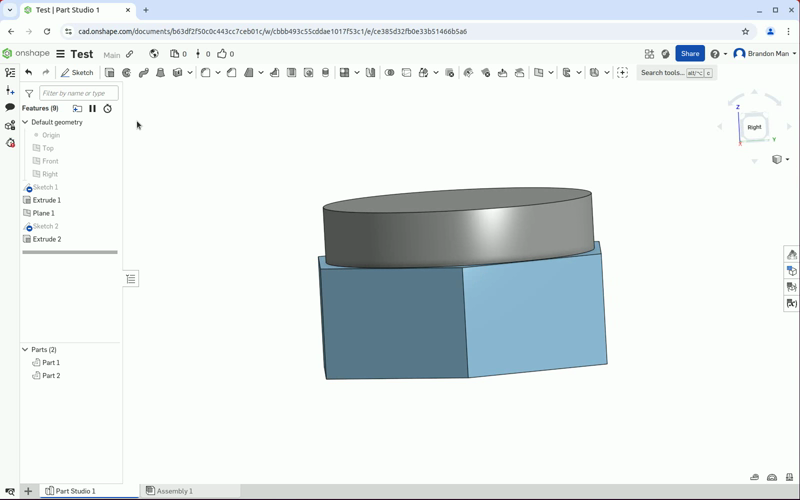
key(right, 3)
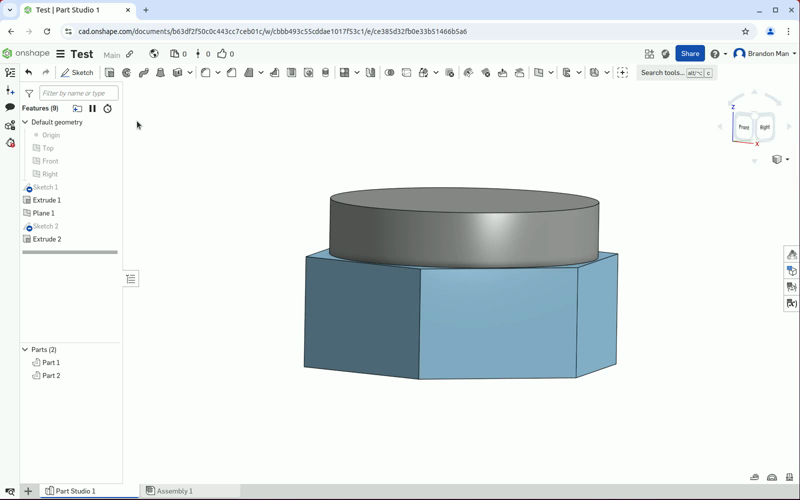
key(down, 3)
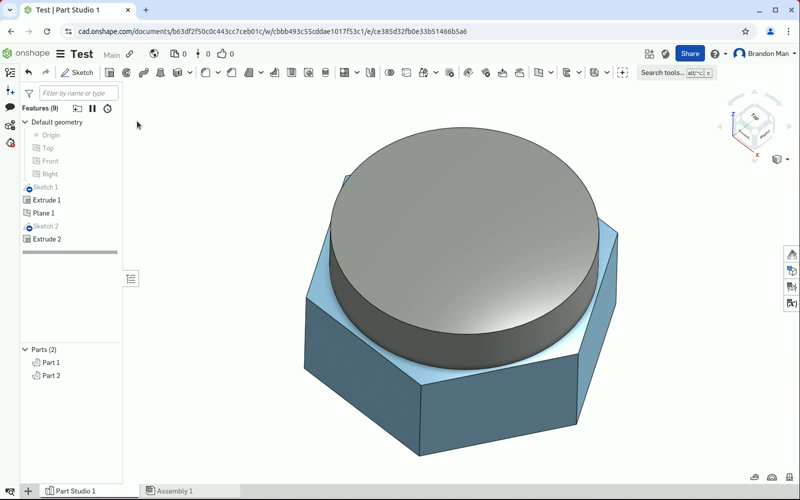
mouse_move(73, 189)
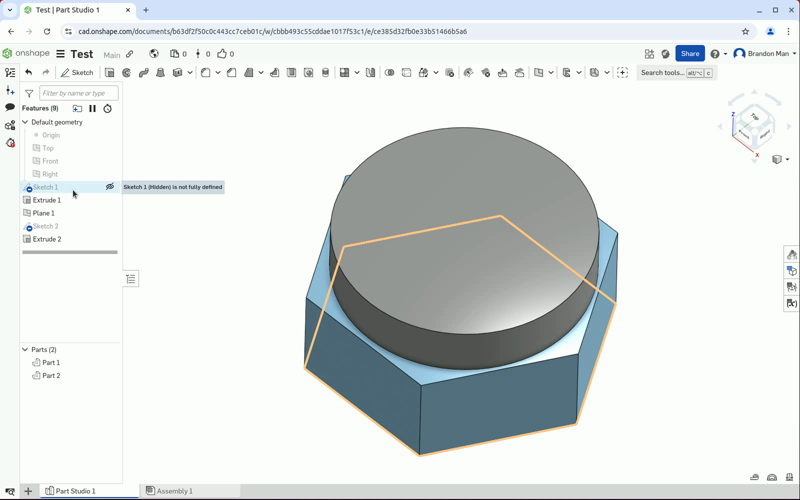
click(73, 189)